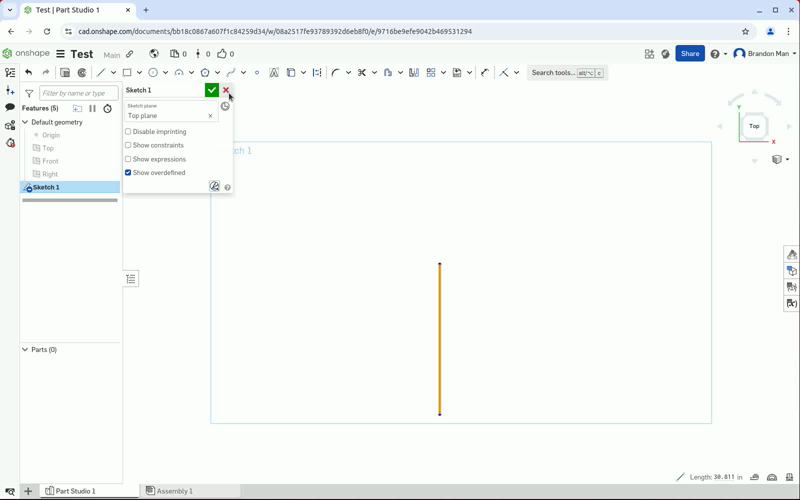
key(shift+h)
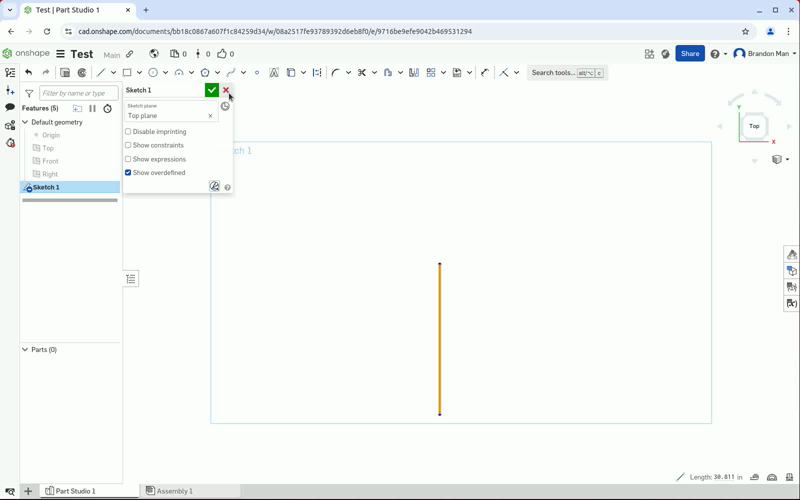
key(shift+s)
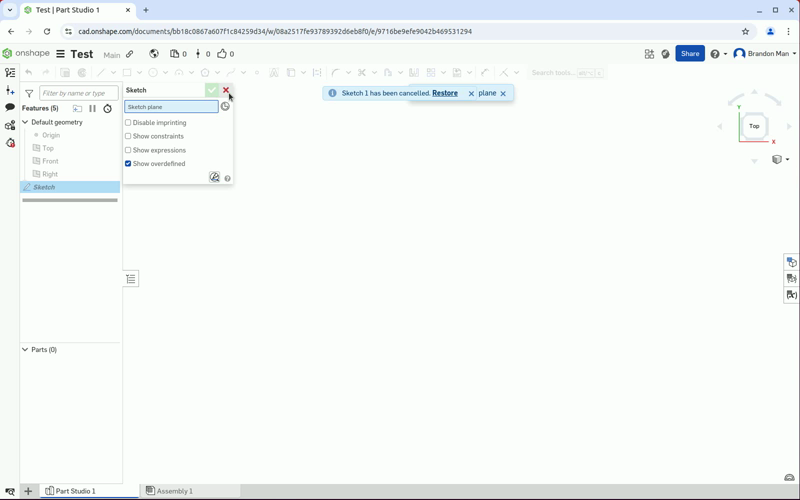
mouse_move(73, 150)
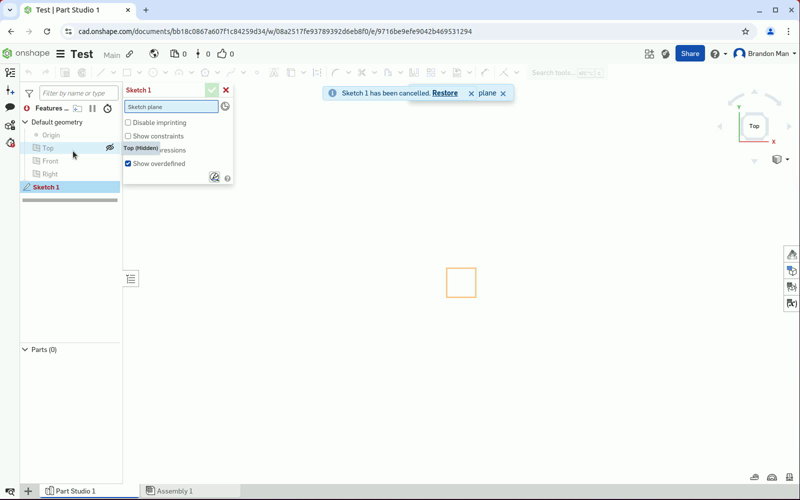
click(73, 150)
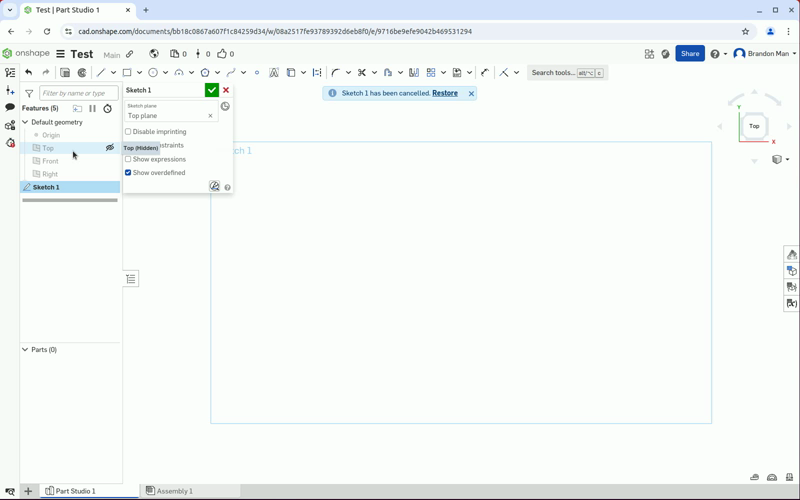
mouse_move(73, 352)
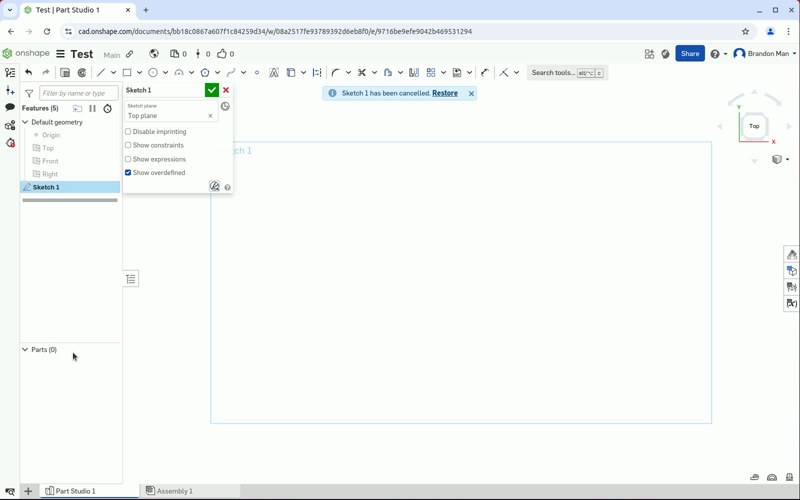
key(y)
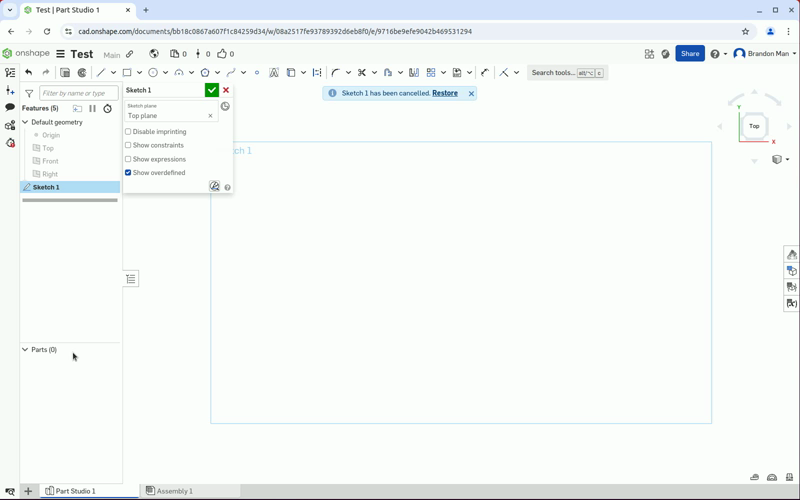
key(l)
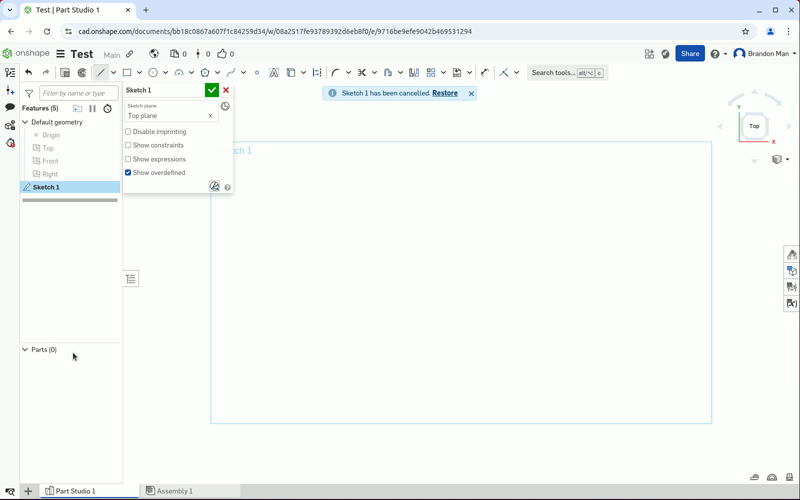
key_down(shift)
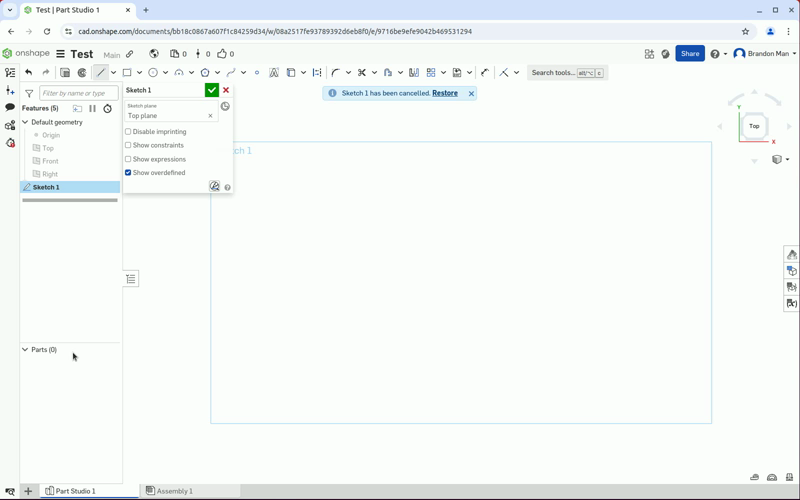
mouse_move(348, 339)
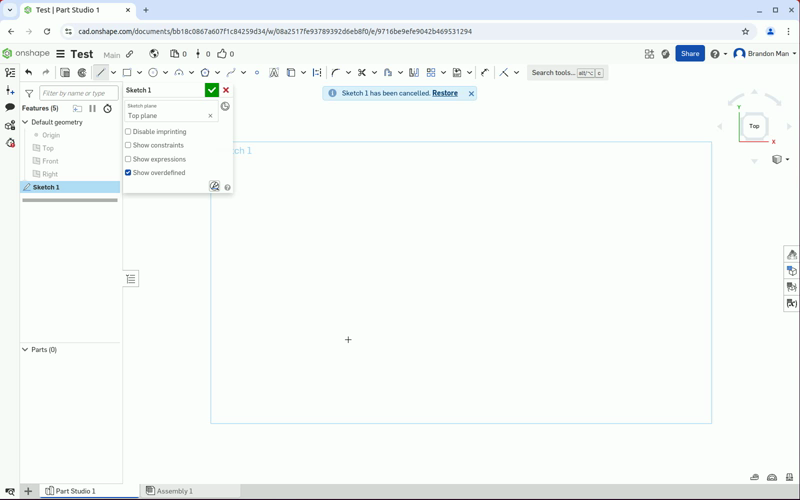
click(348, 339)
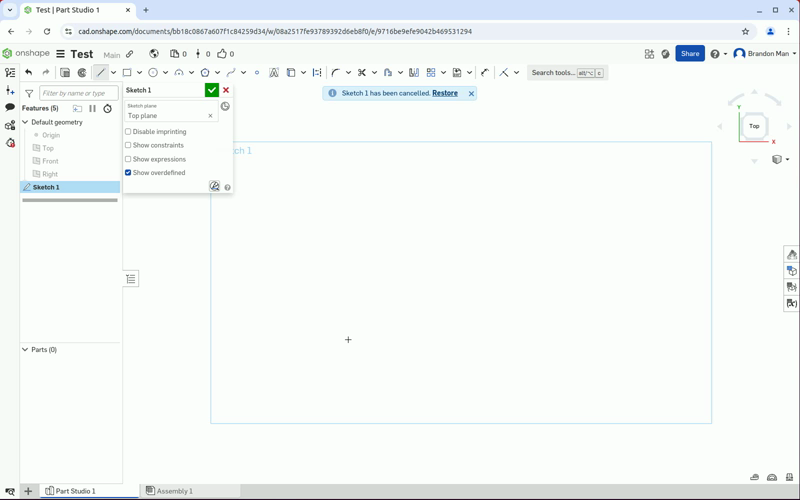
key_up(shift)
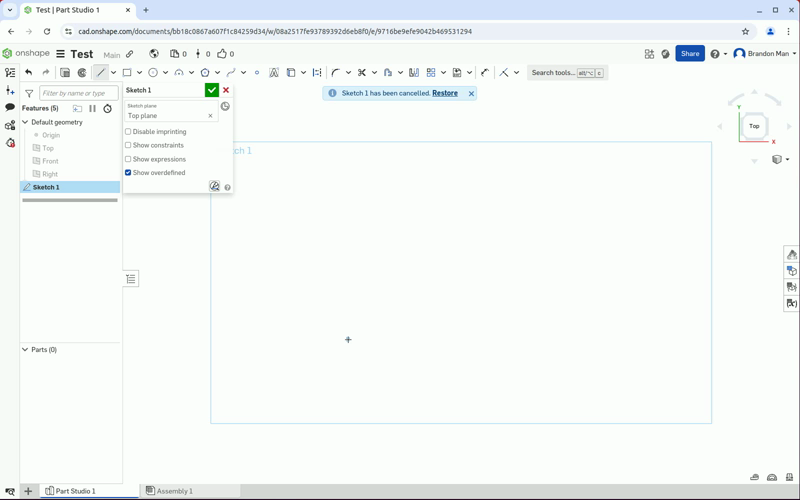
key_down(shift)
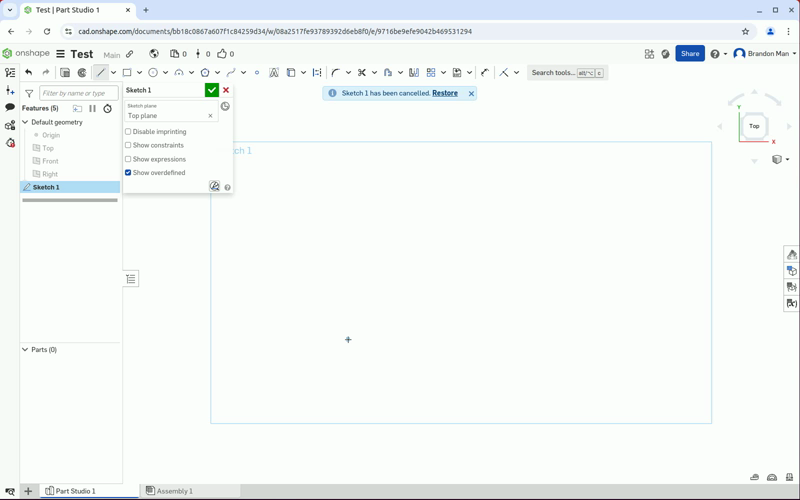
mouse_move(404, 395)
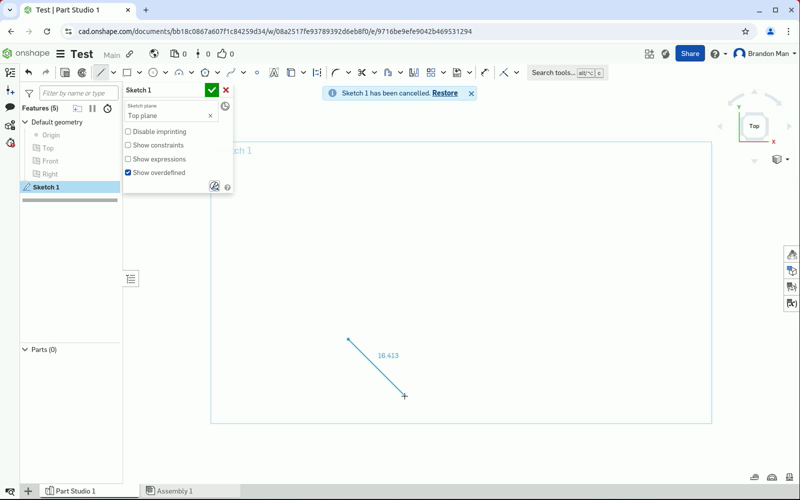
click(404, 395)
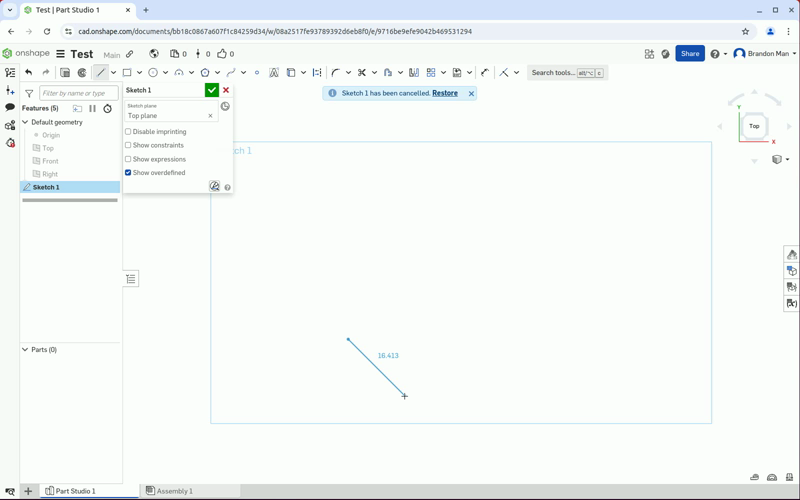
key_up(shift)
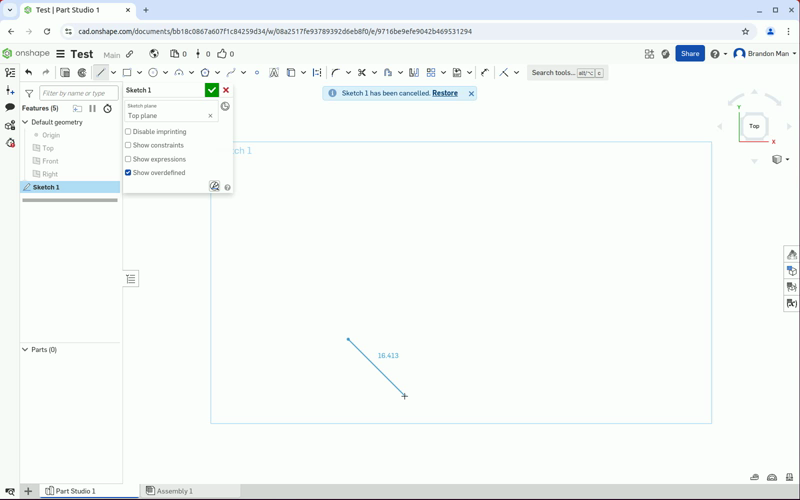
key_down(shift)
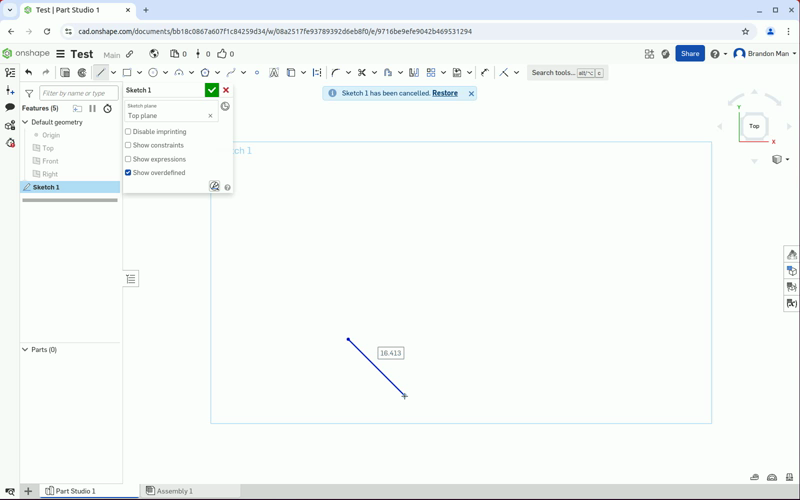
mouse_move(515, 395)
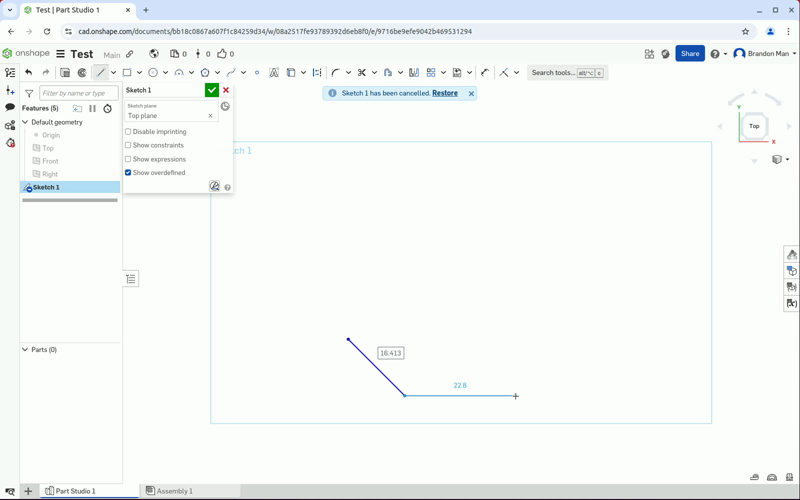
click(515, 395)
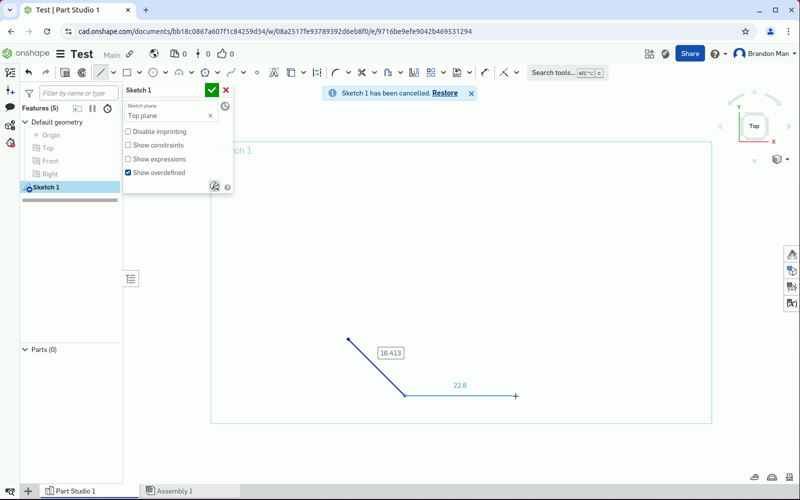
key_up(shift)
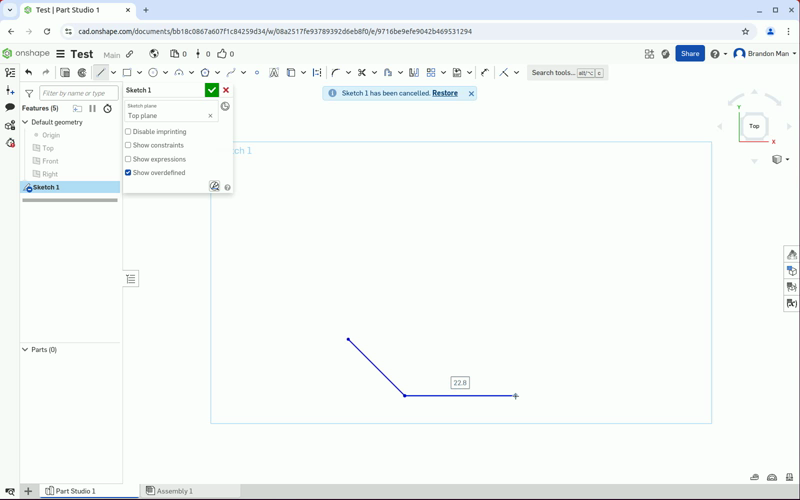
key_down(shift)
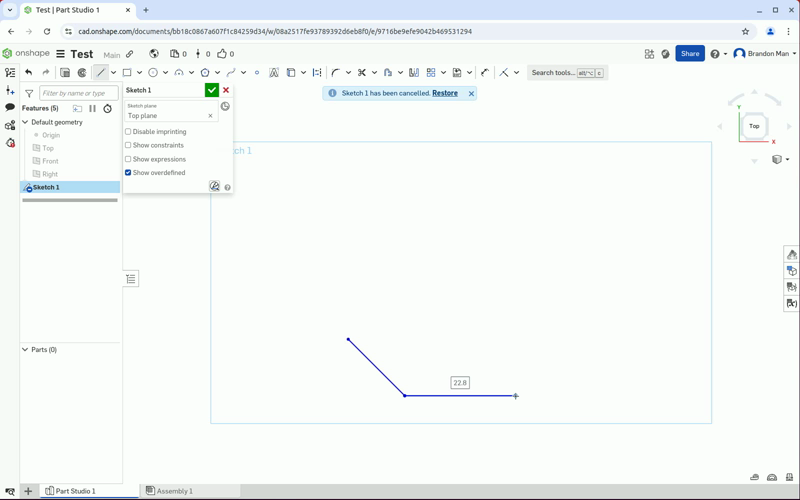
mouse_move(572, 339)
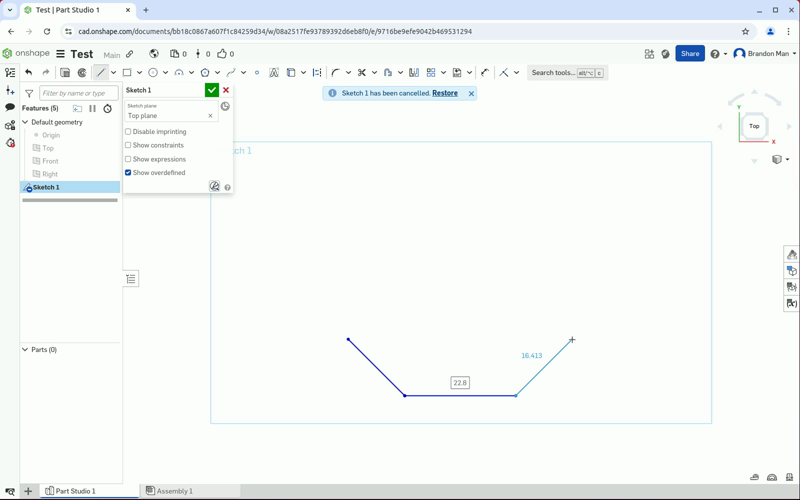
click(572, 339)
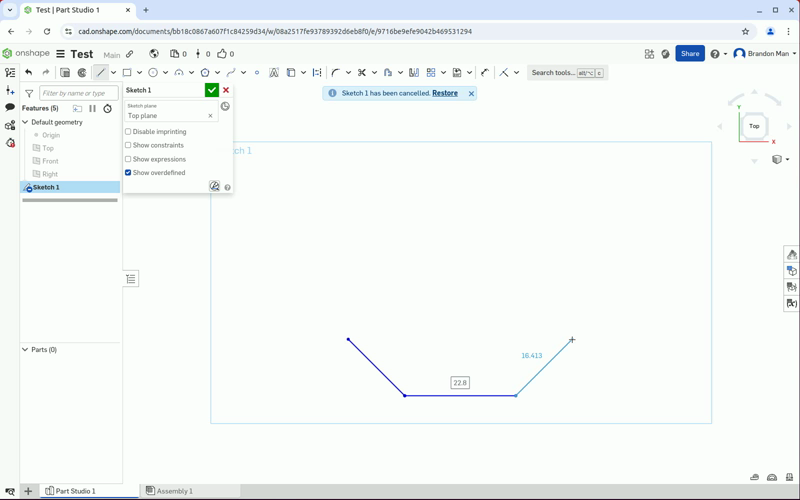
key_up(shift)
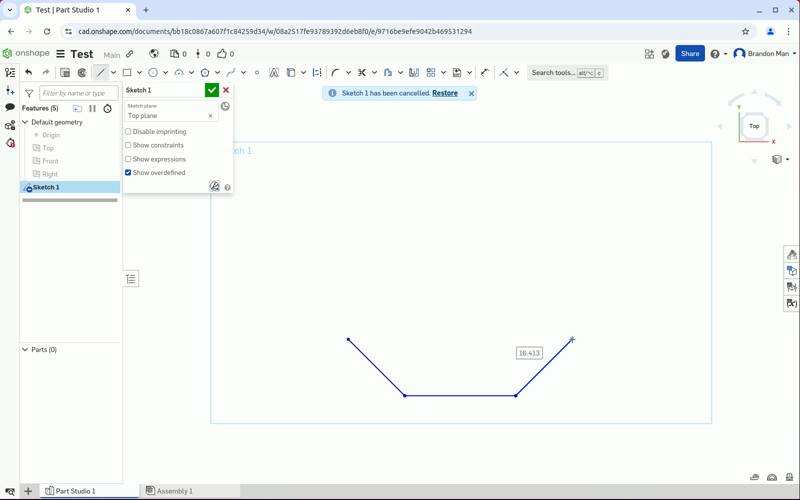
key_down(shift)
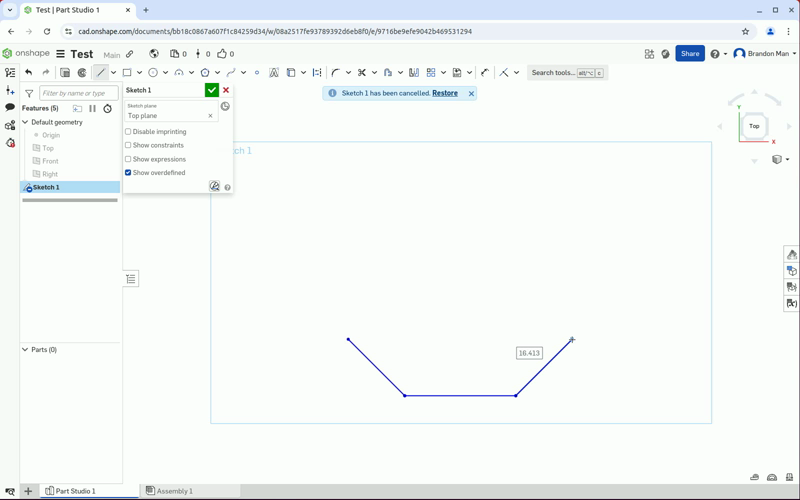
mouse_move(572, 226)
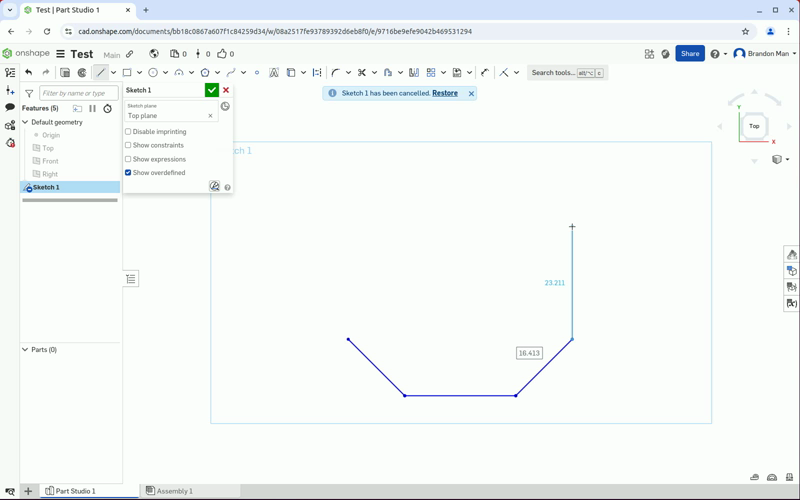
click(572, 226)
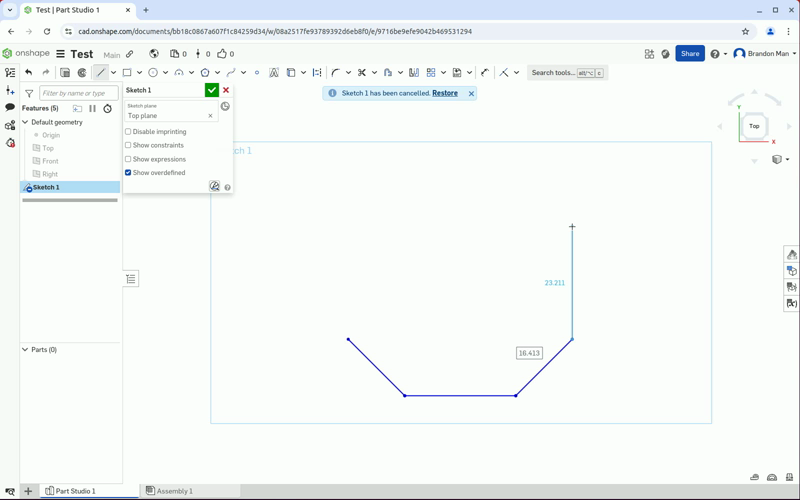
key_up(shift)
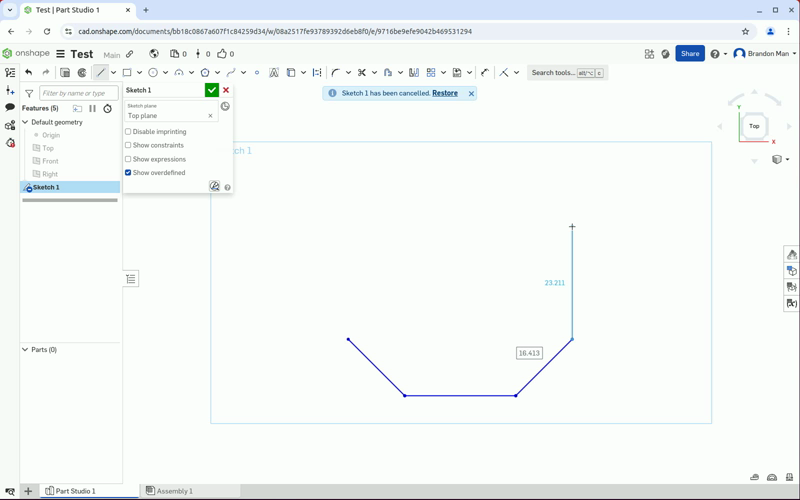
key_down(shift)
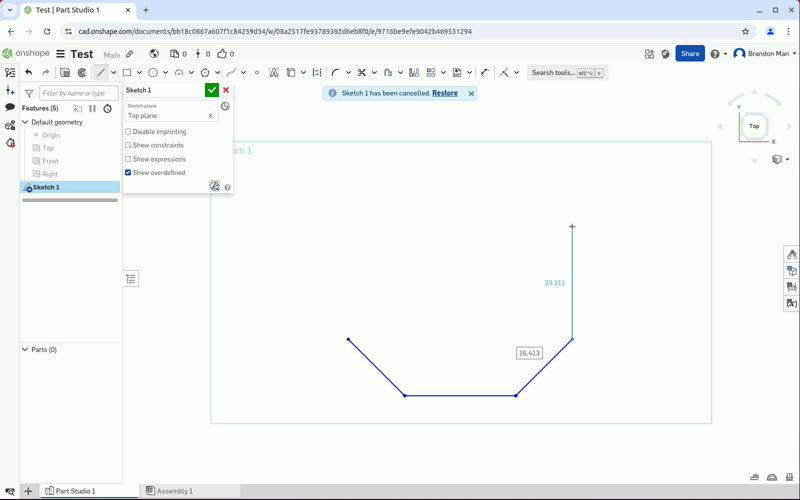
mouse_move(515, 171)
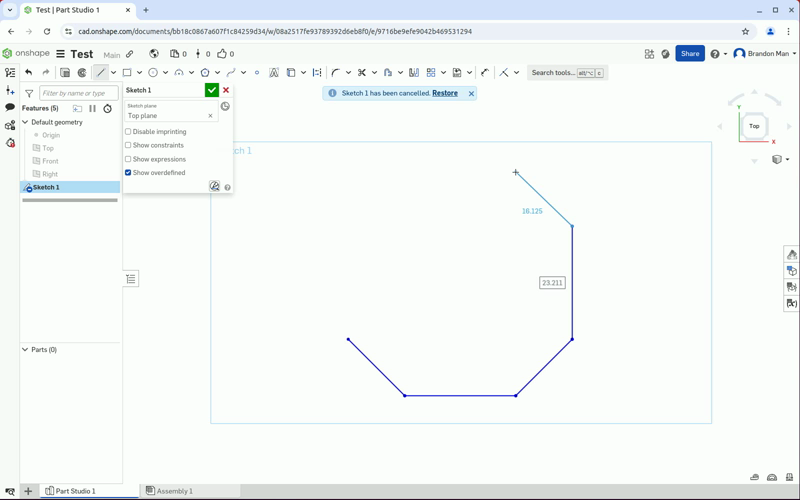
click(515, 171)
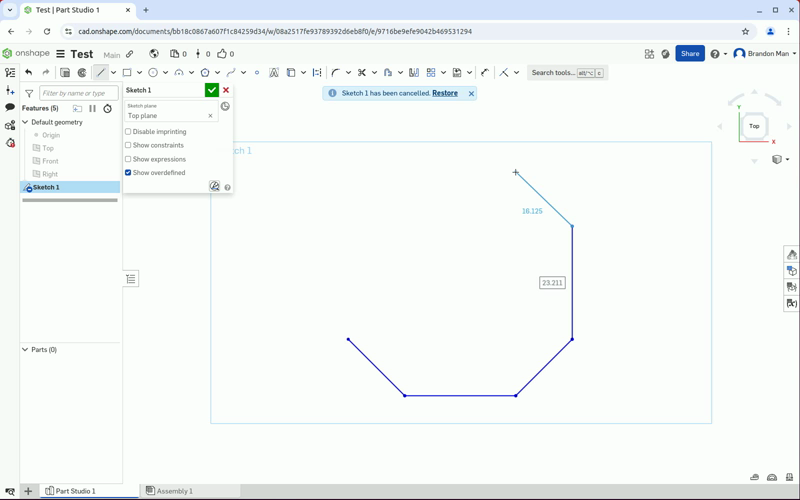
key_up(shift)
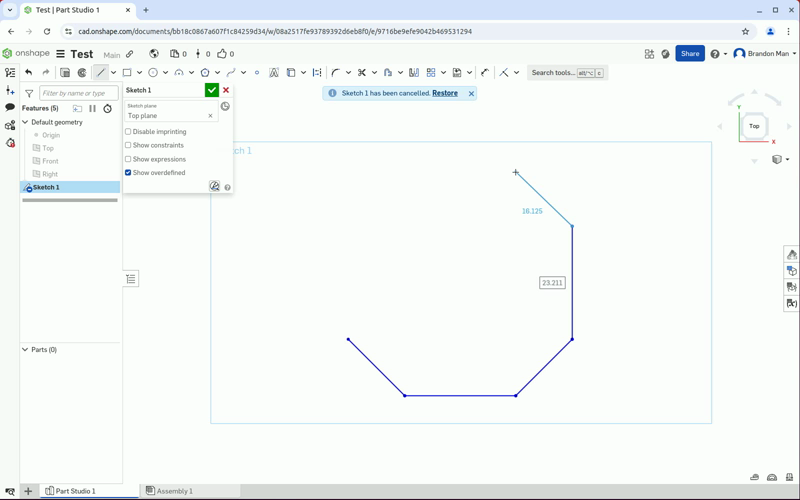
key_down(shift)
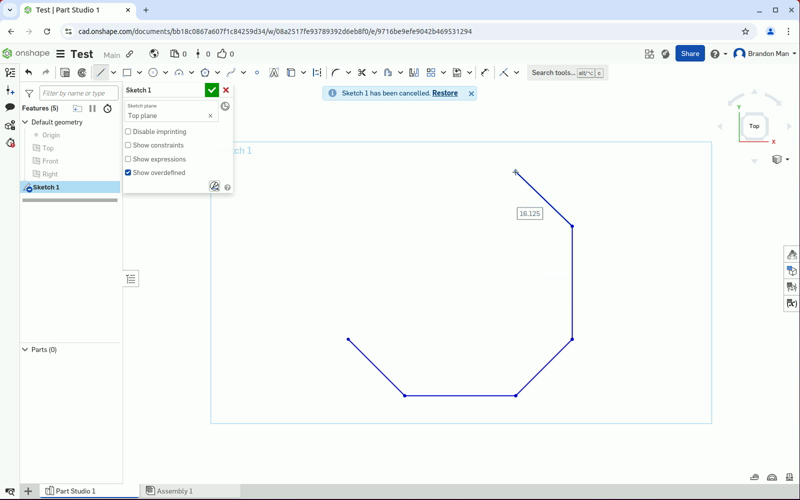
mouse_move(404, 171)
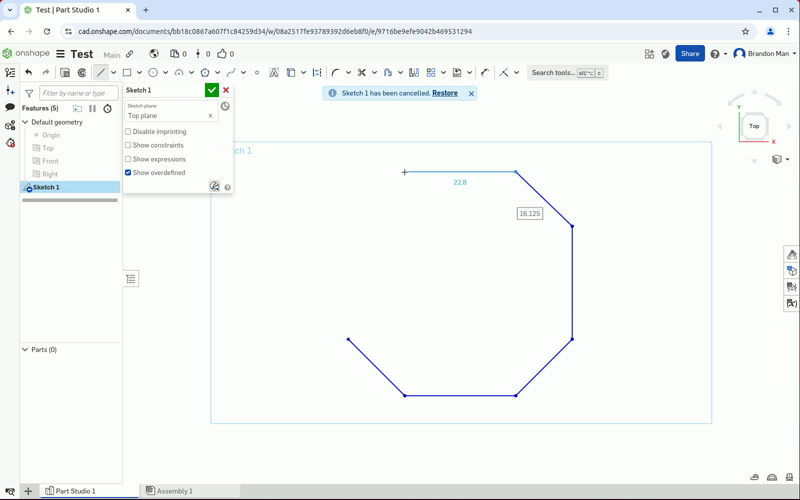
click(404, 171)
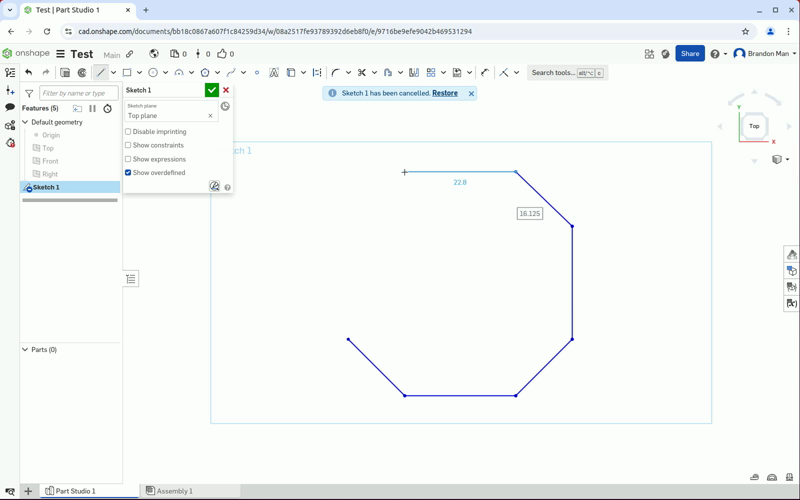
key_up(shift)
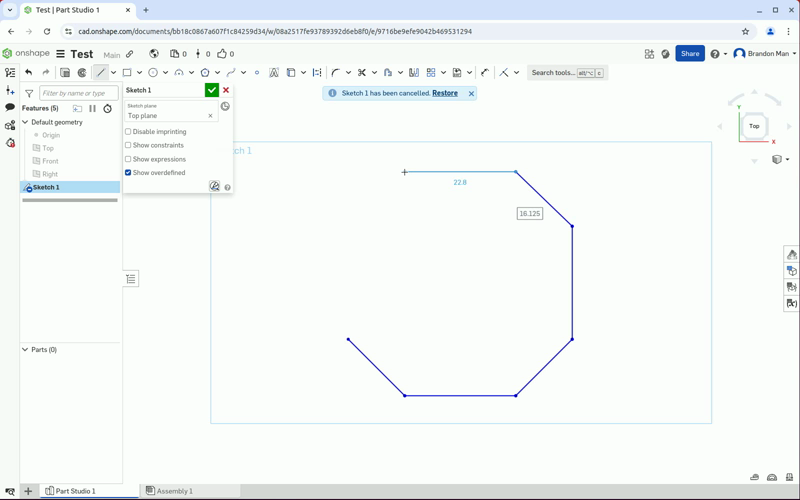
key_down(shift)
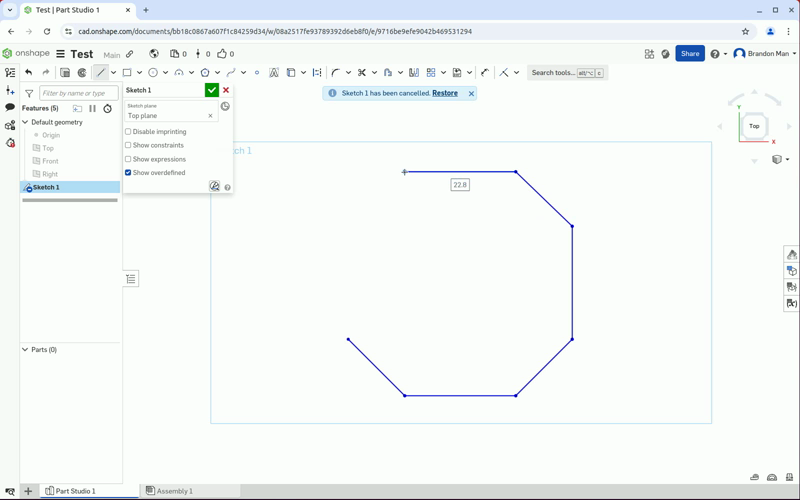
mouse_move(348, 226)
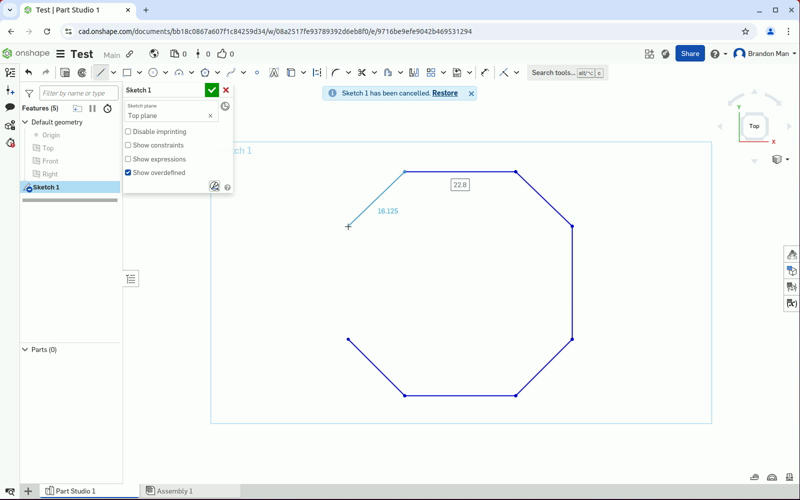
click(348, 226)
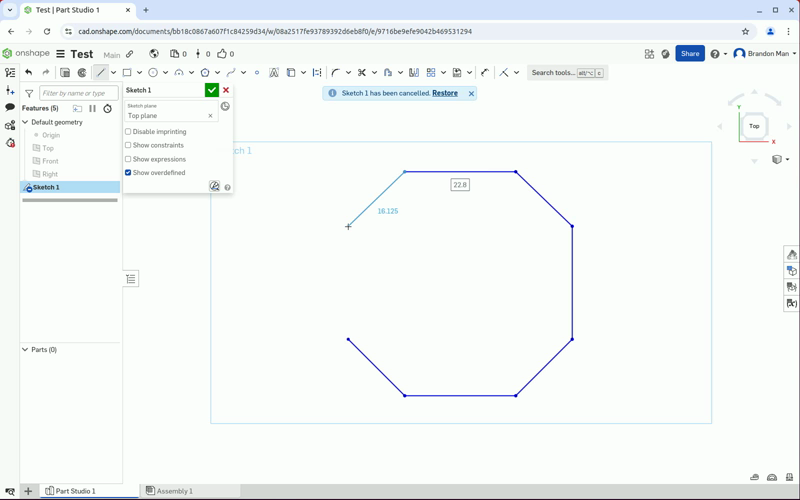
key_up(shift)
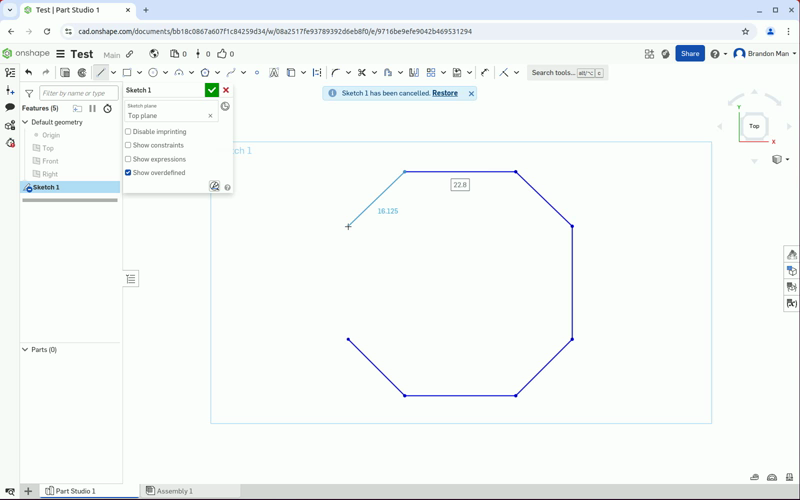
key_down(shift)
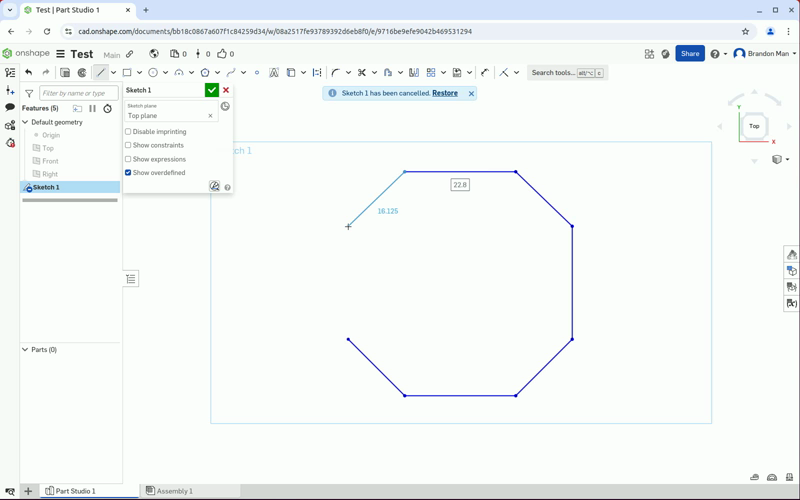
mouse_move(348, 339)
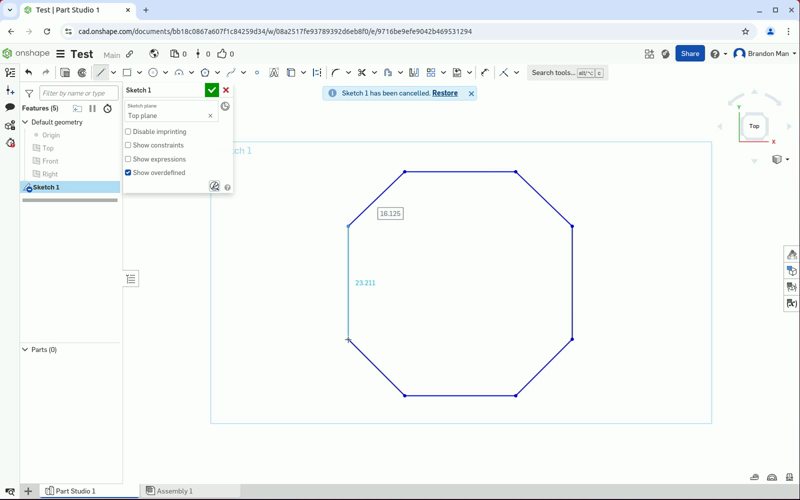
key_up(shift)
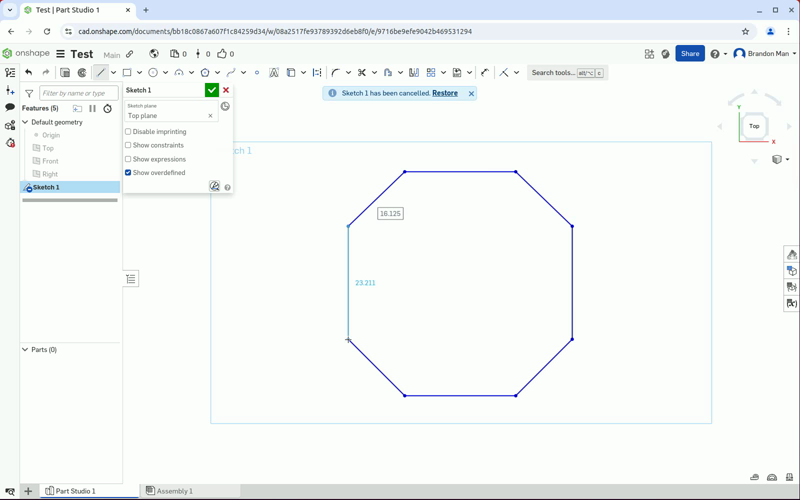
click(348, 339)
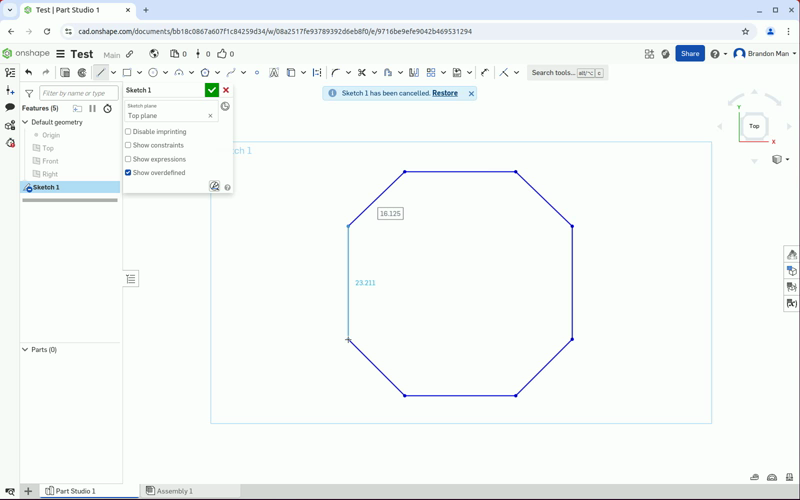
key(esc)
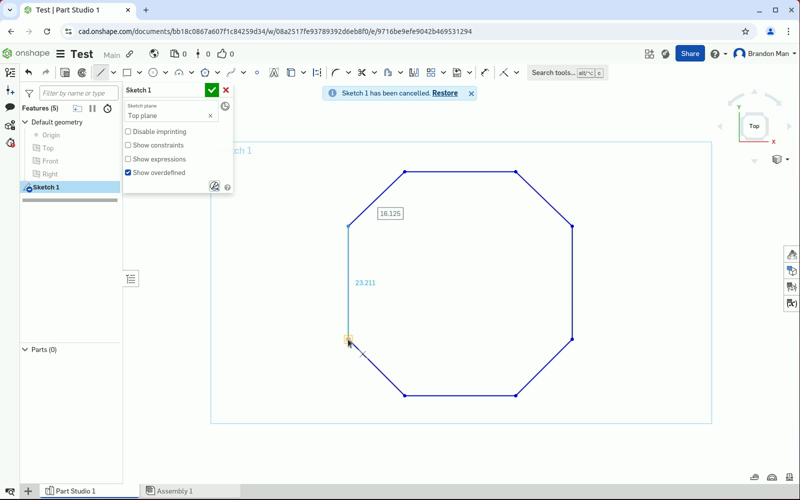
mouse_move(393, 223)
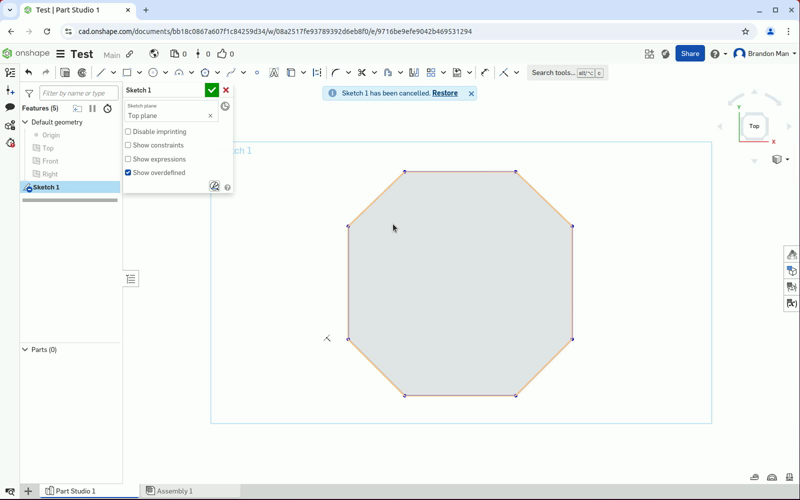
click(393, 223)
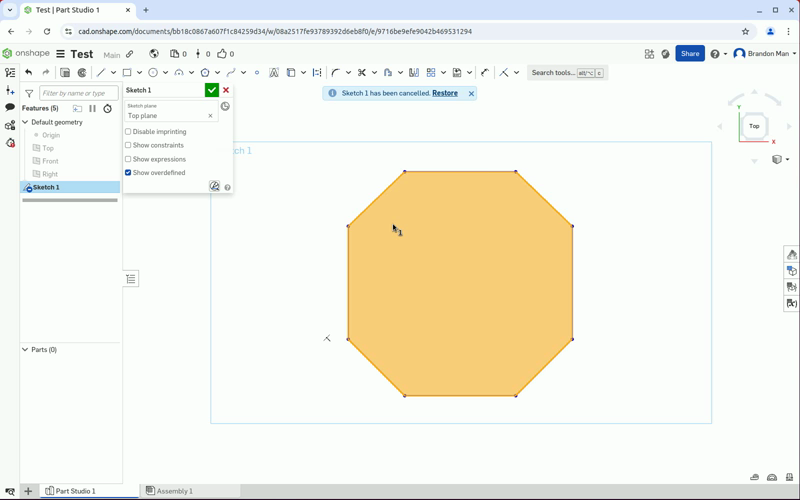
mouse_move(73, 352)
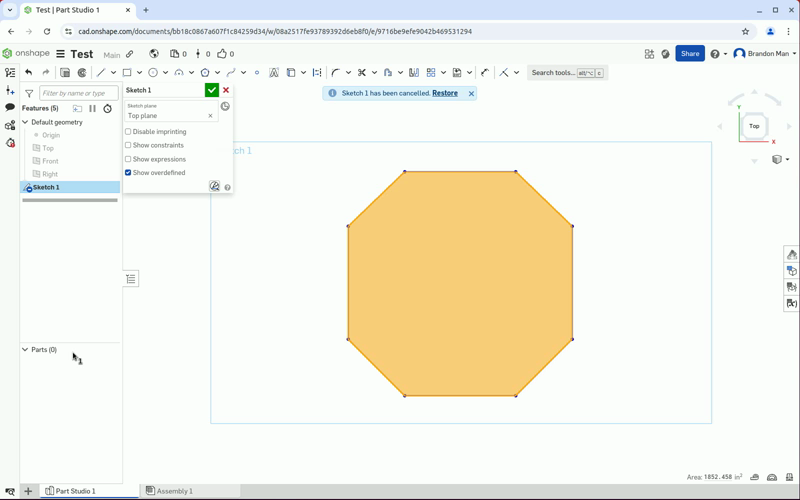
key(shift+y)
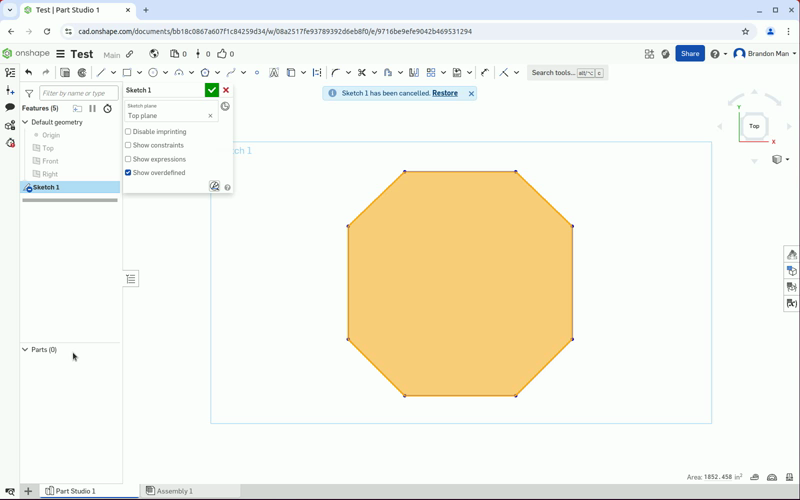
key(shift+e)
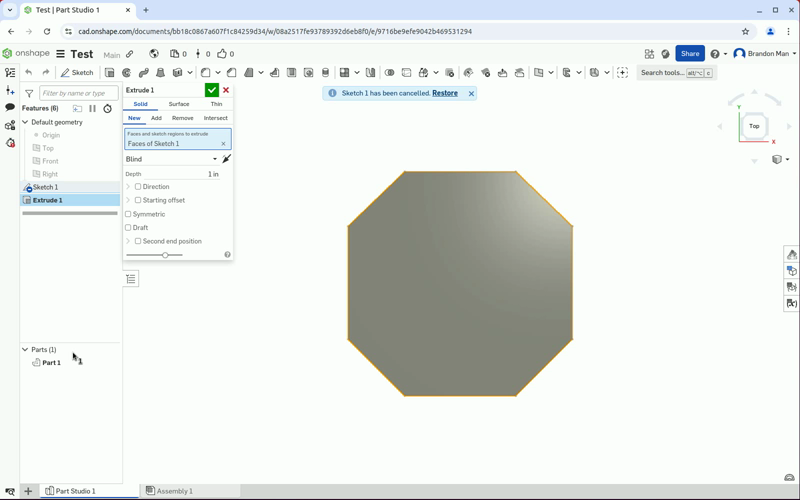
mouse_move(143, 106)
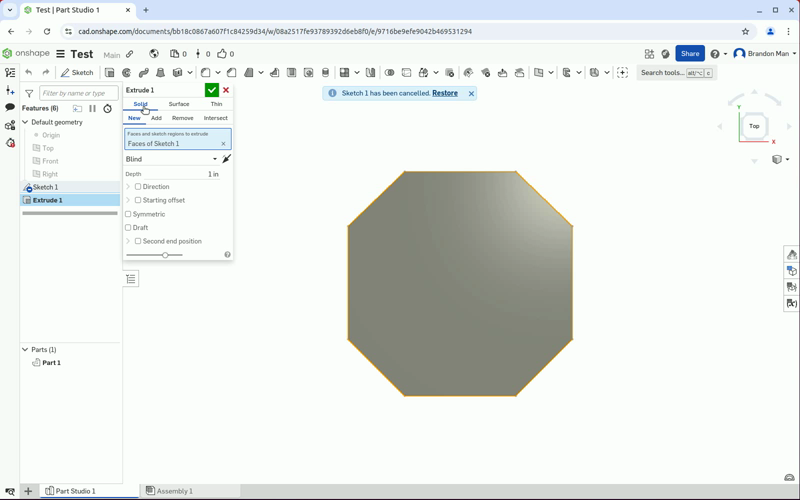
click(143, 106)
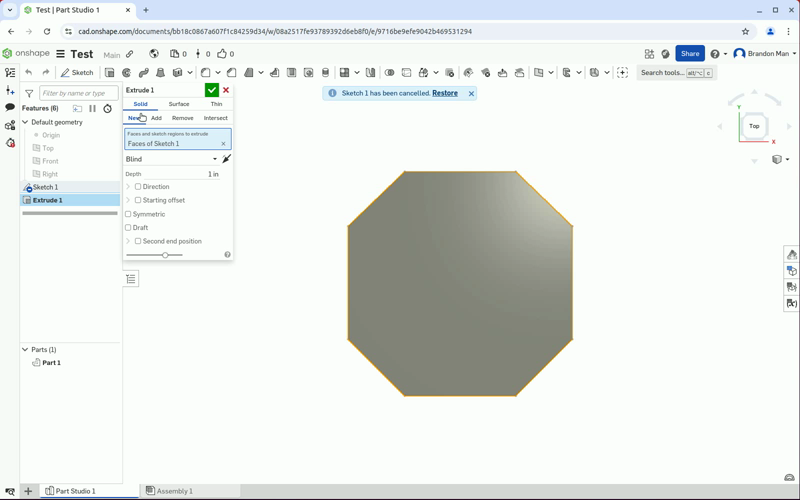
mouse_move(137, 120)
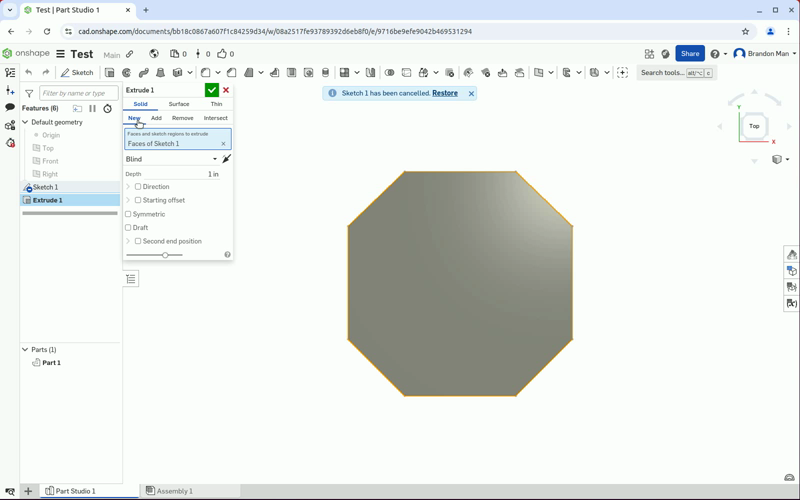
click(137, 120)
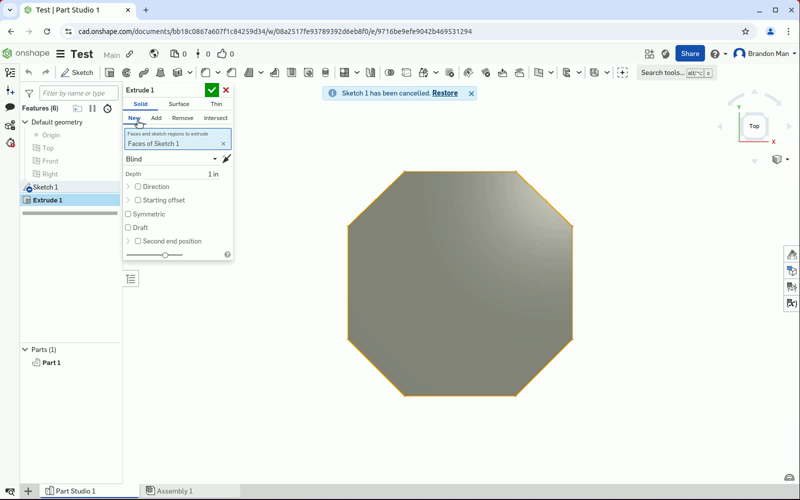
key(tab, 4)
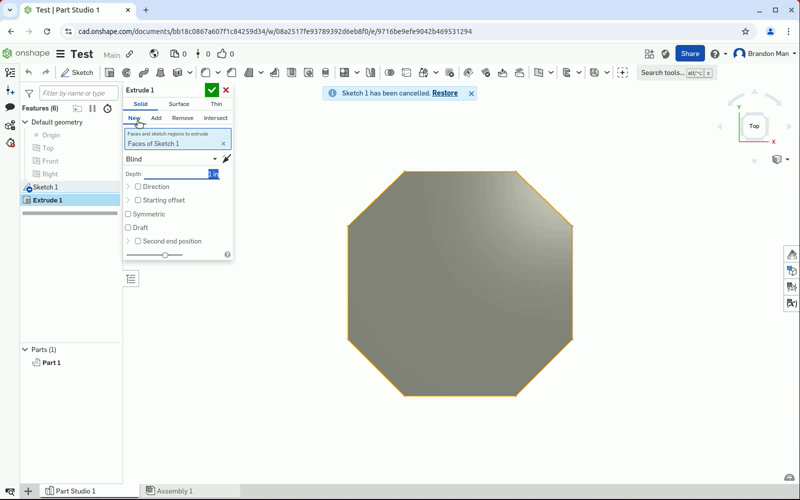
text(11.554)
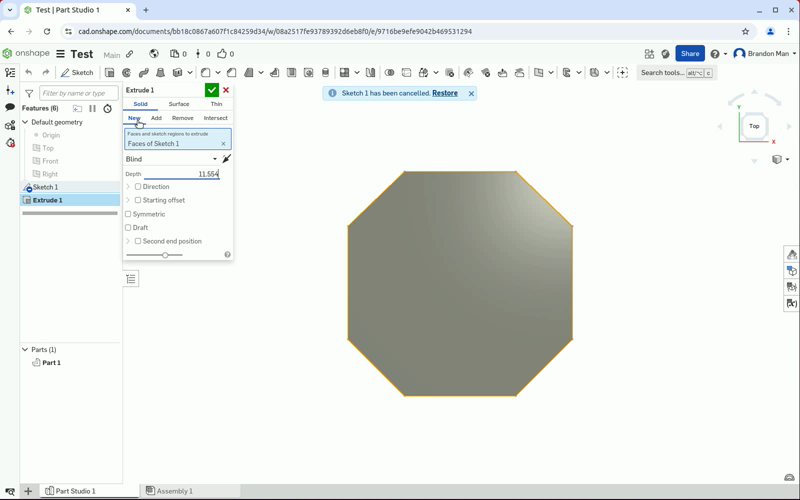
key(enter)
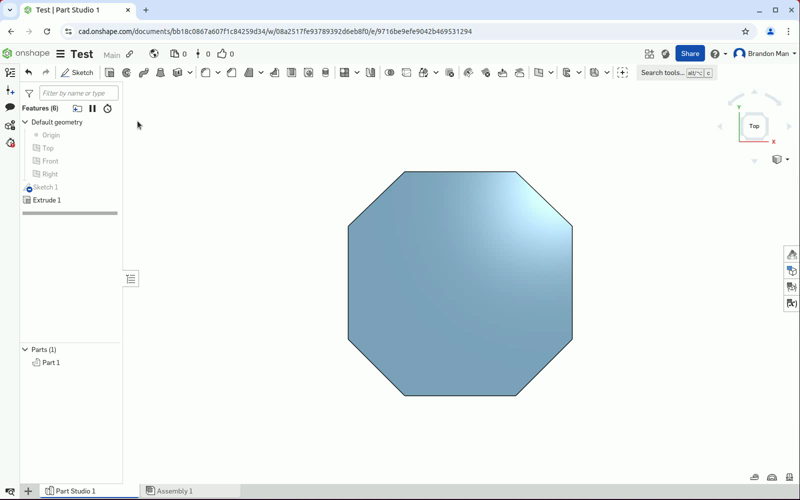
key(shift+h)
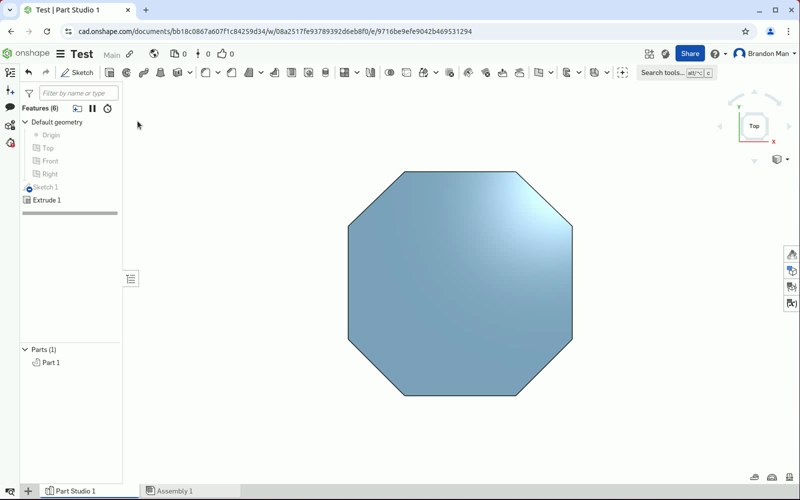
key(shift+h)
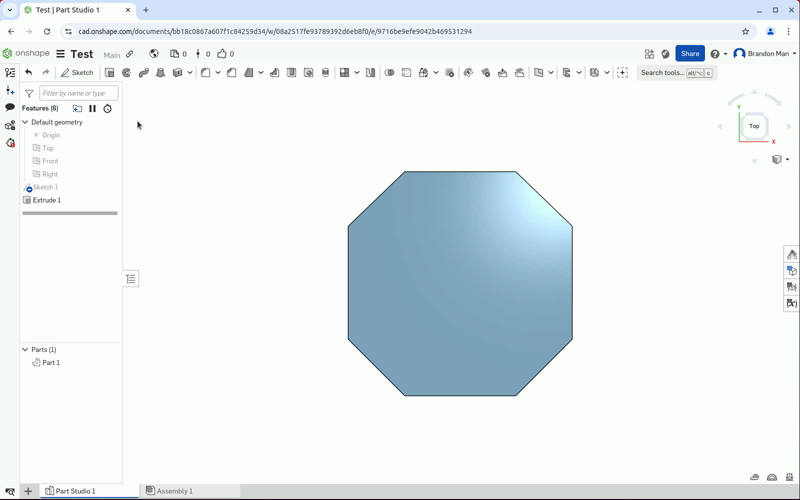
mouse_move(73, 189)
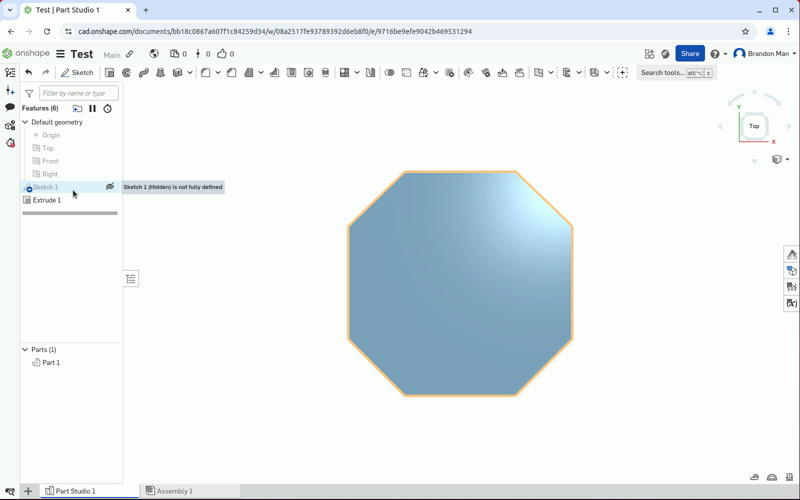
click(73, 189)
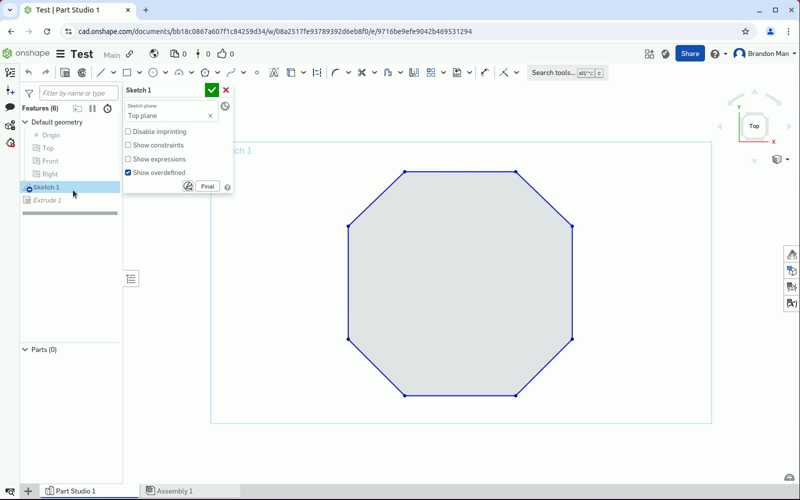
mouse_move(229, 92)
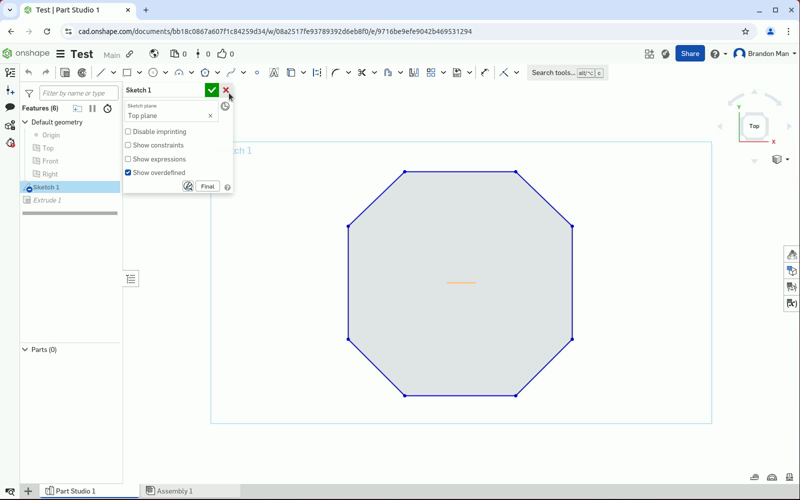
click(229, 92)
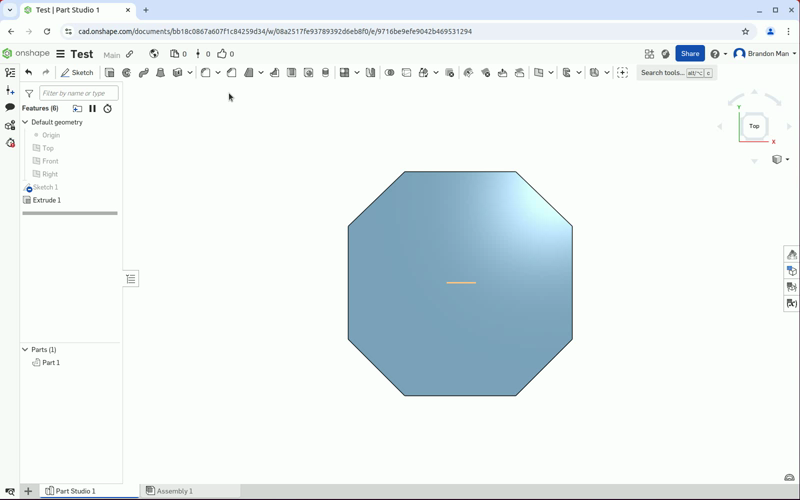
mouse_move(541, 75)
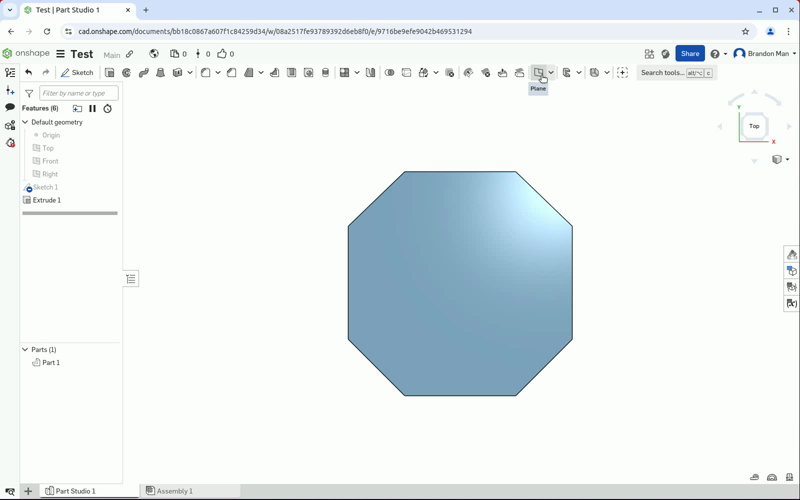
click(541, 75)
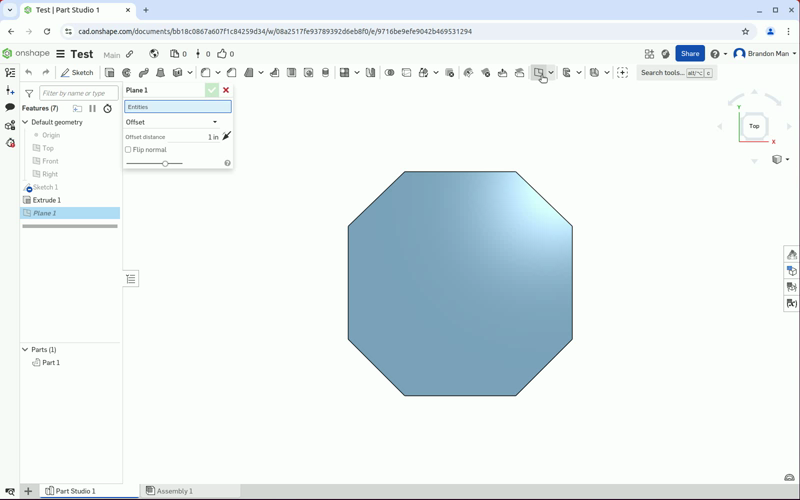
mouse_move(73, 150)
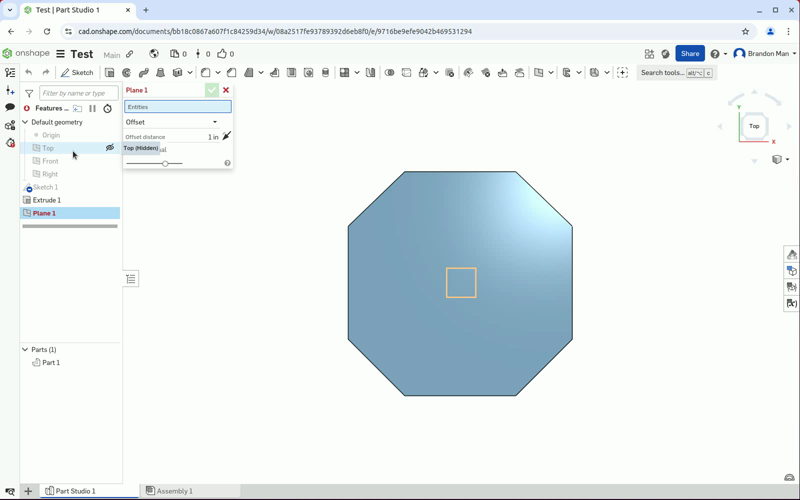
click(73, 150)
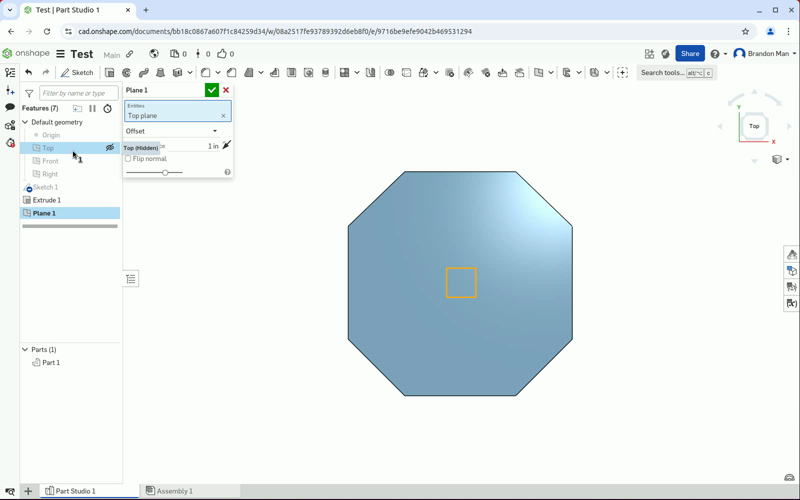
key(tab, 2)
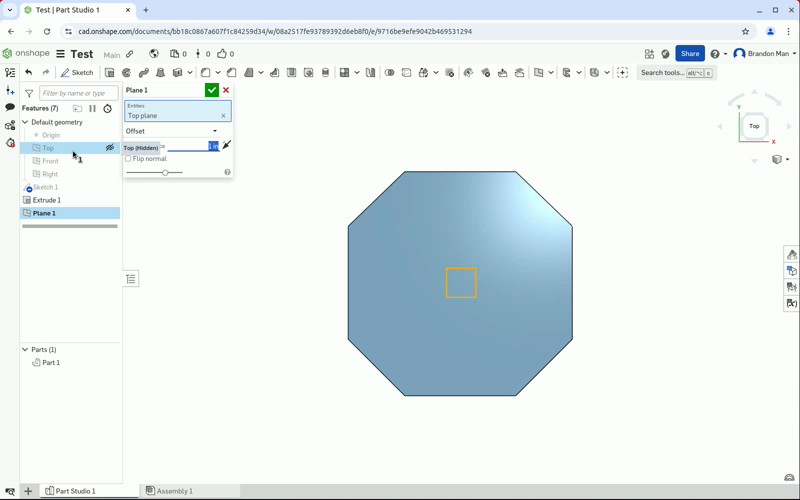
text(11.554)
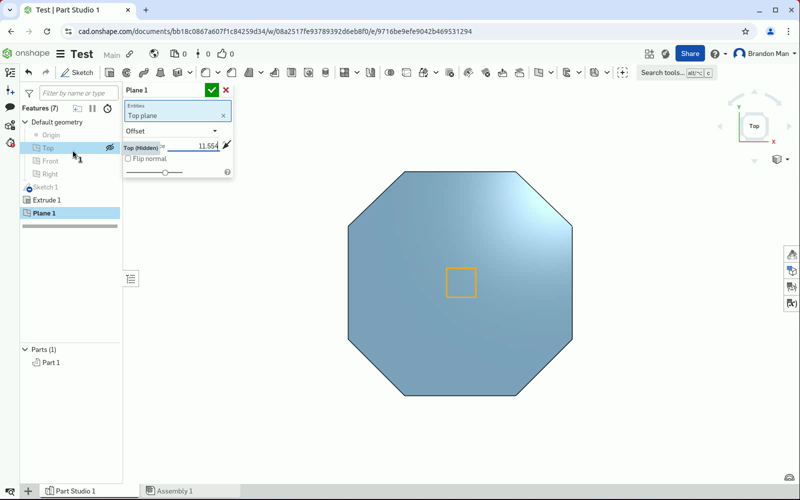
key(enter, 2)
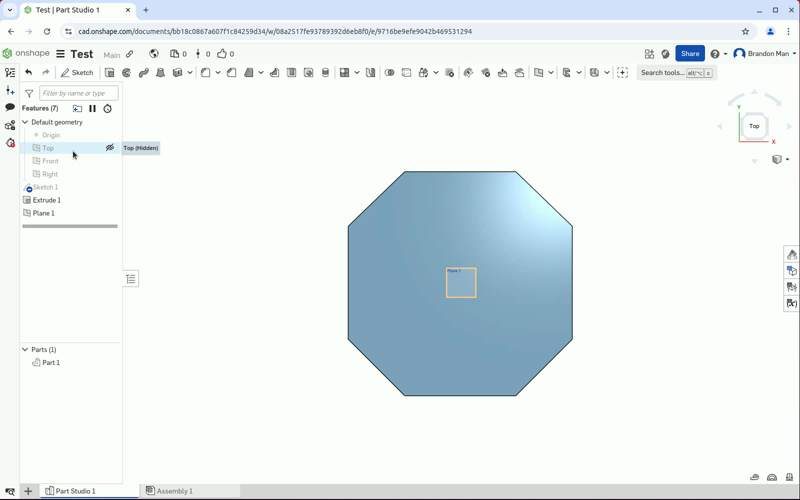
key(shift+s)
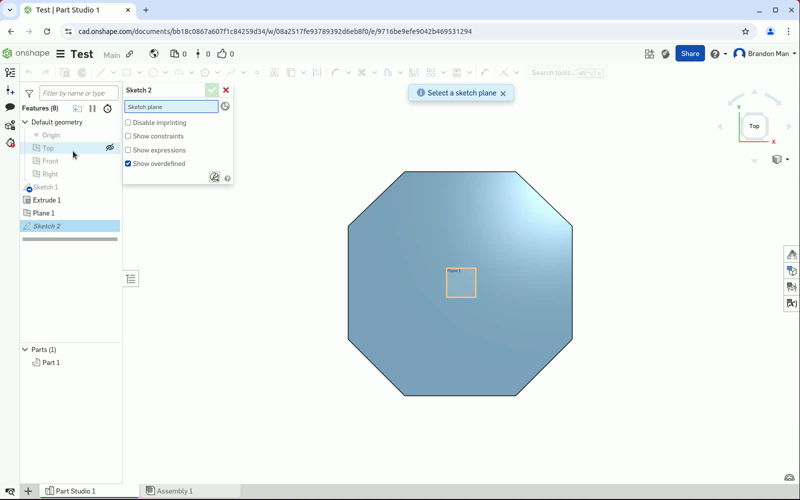
mouse_move(73, 215)
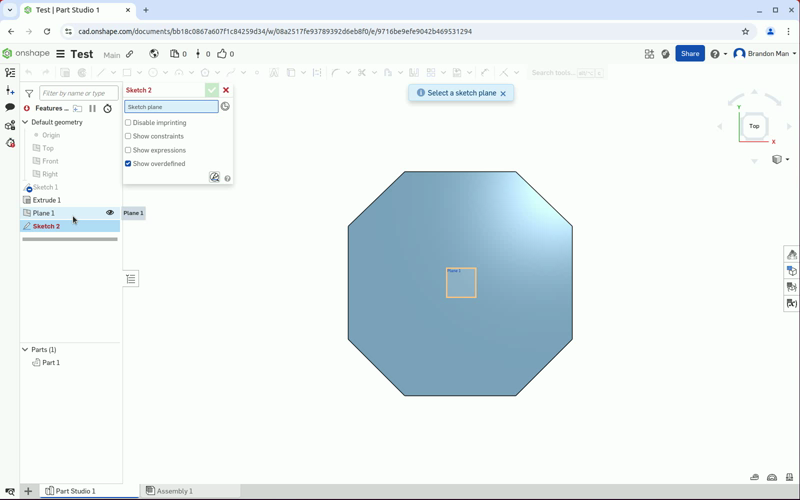
click(73, 215)
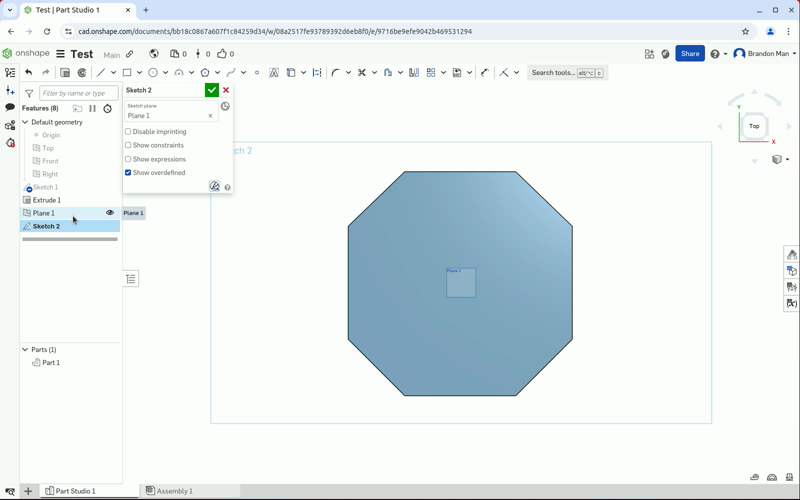
mouse_move(73, 352)
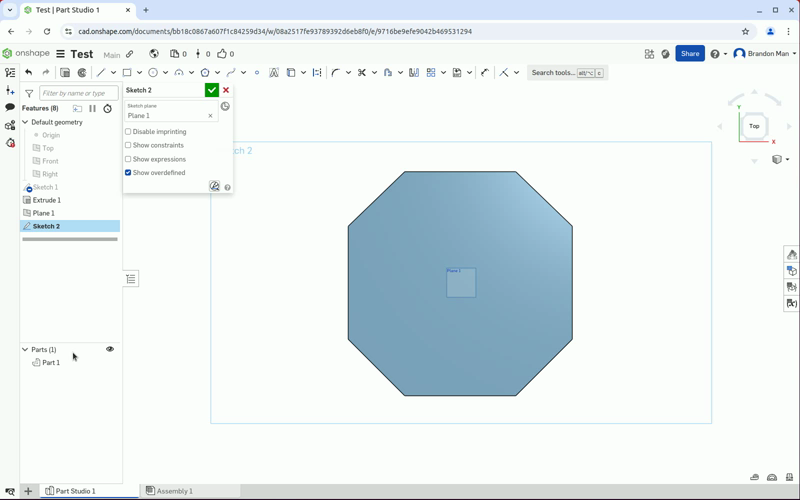
key(y)
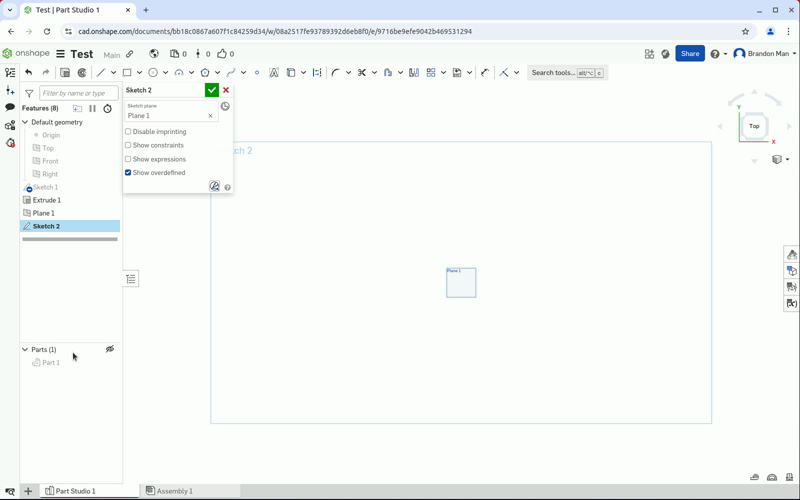
key(c)
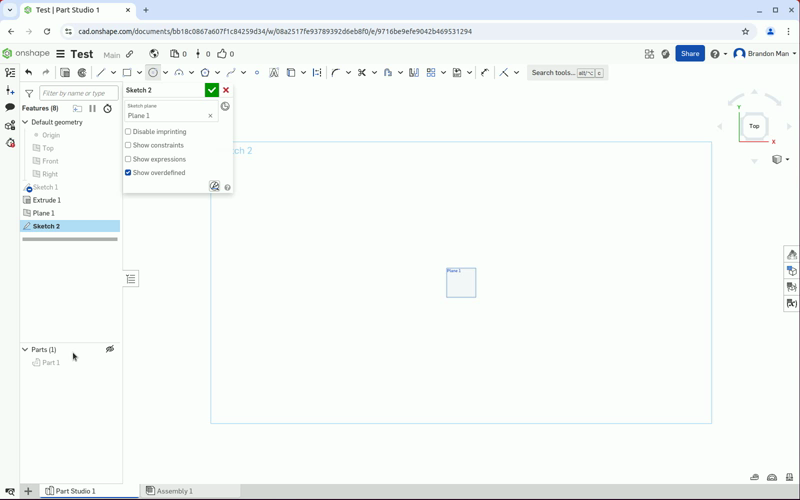
key_down(shift)
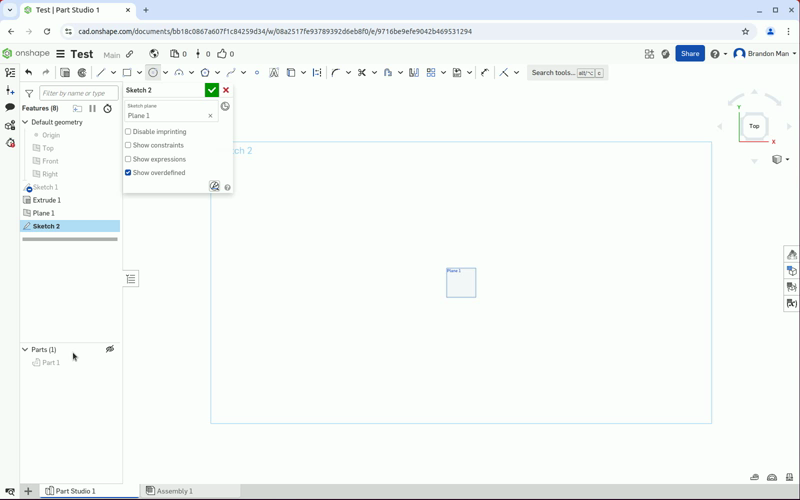
mouse_move(461, 282)
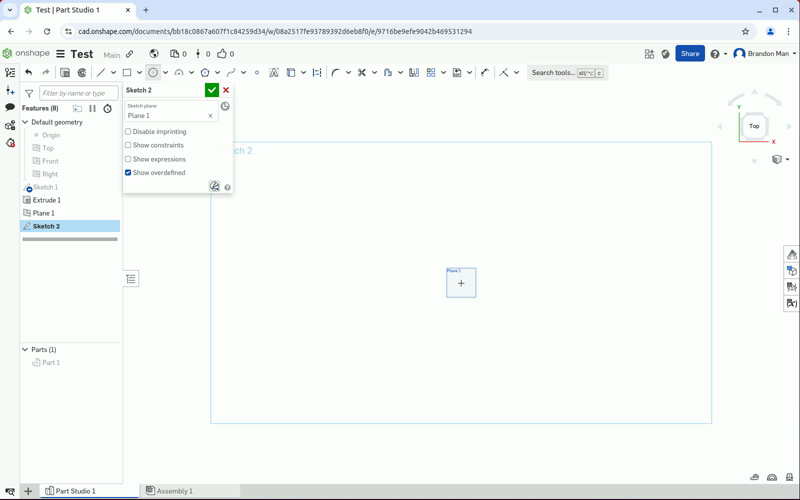
click(461, 282)
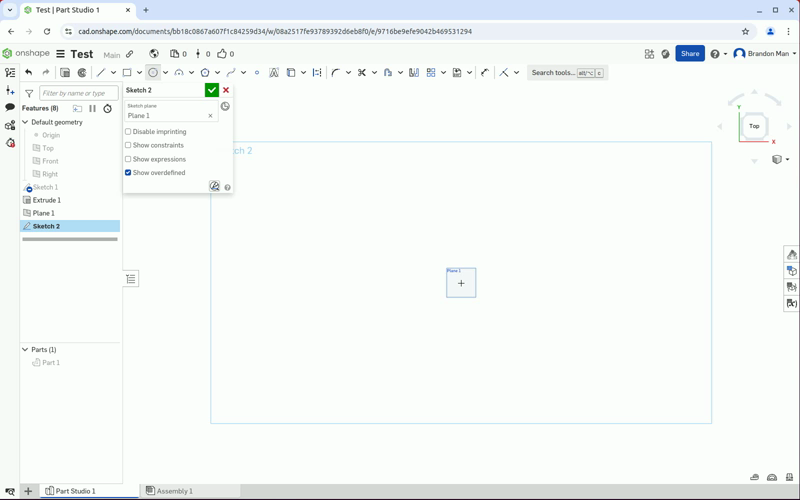
key_up(shift)
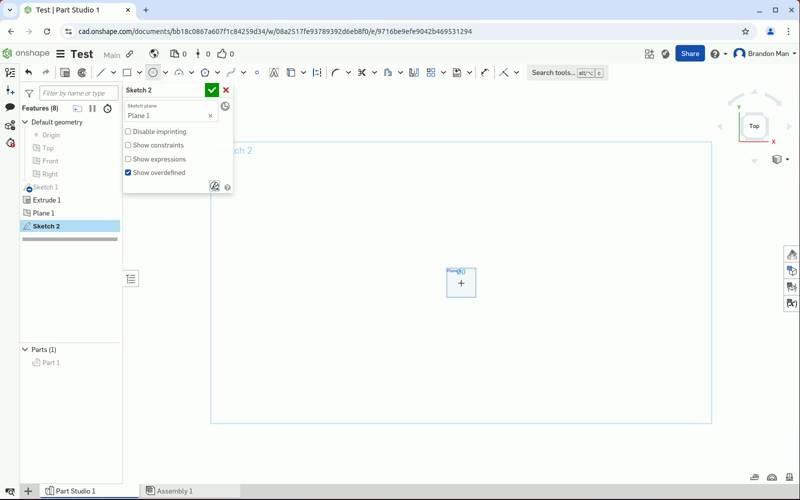
mouse_move(518, 282)
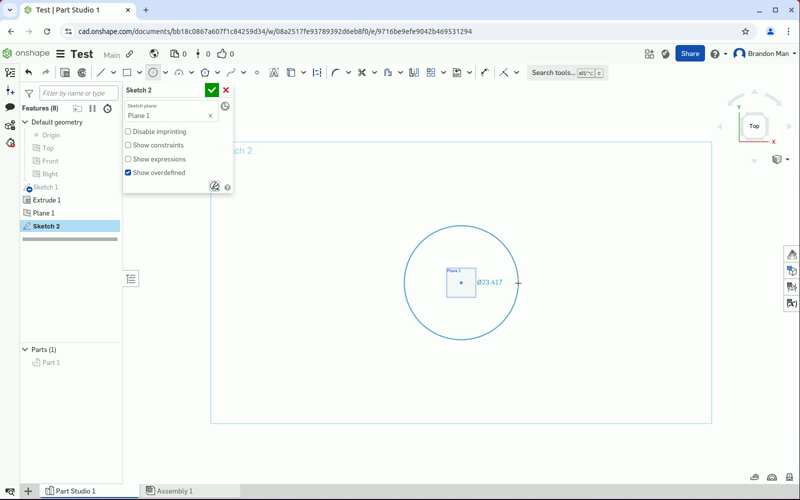
click(518, 282)
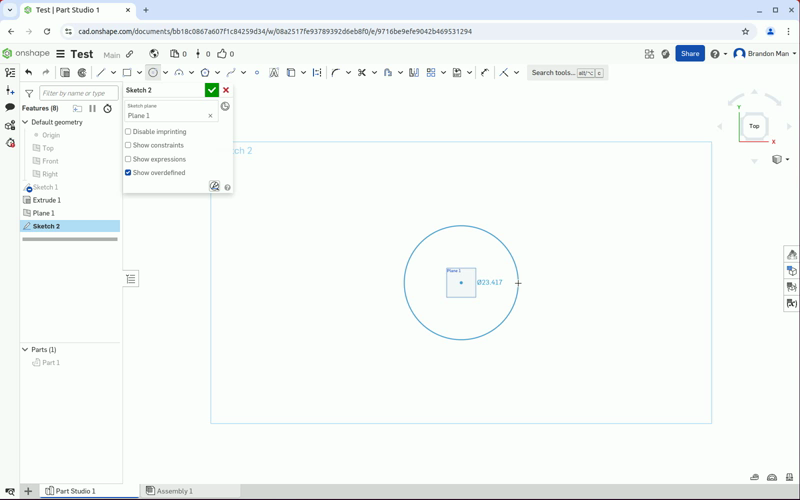
key(esc)
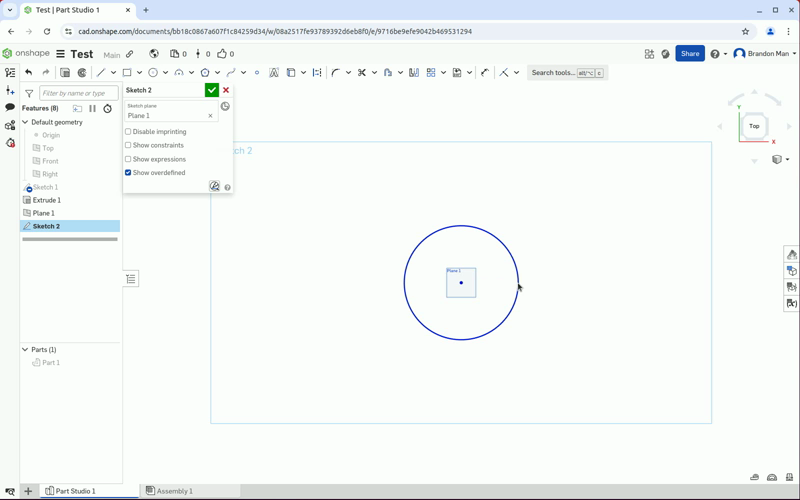
mouse_move(446, 289)
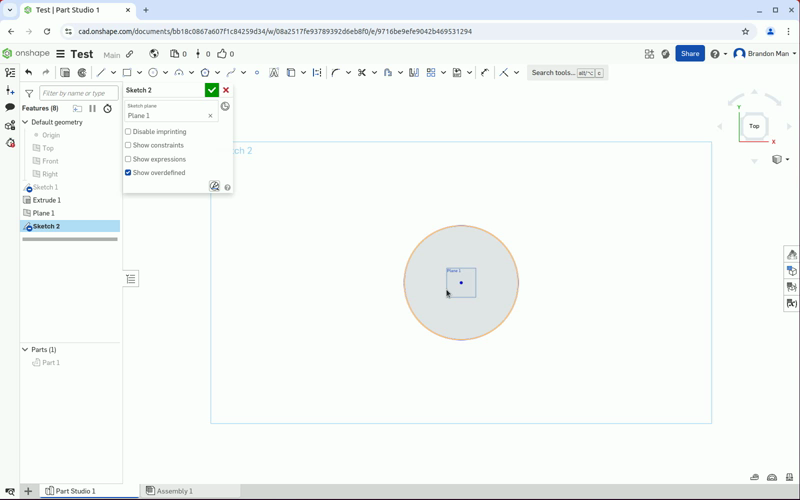
click(446, 289)
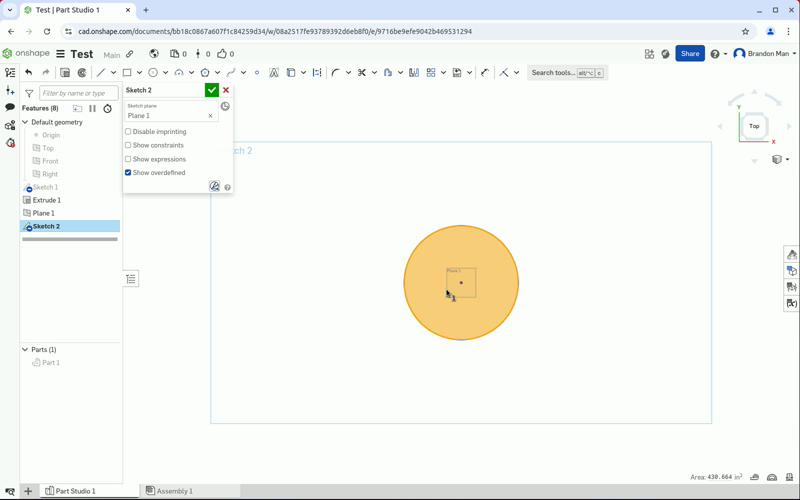
mouse_move(73, 352)
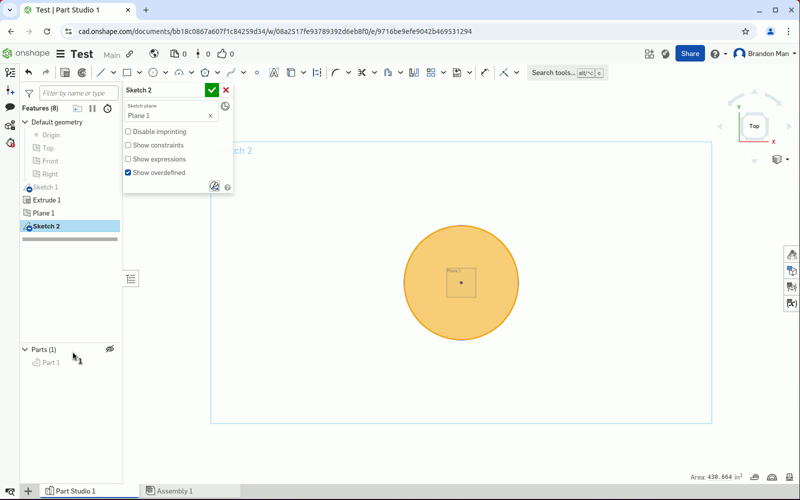
key(shift+y)
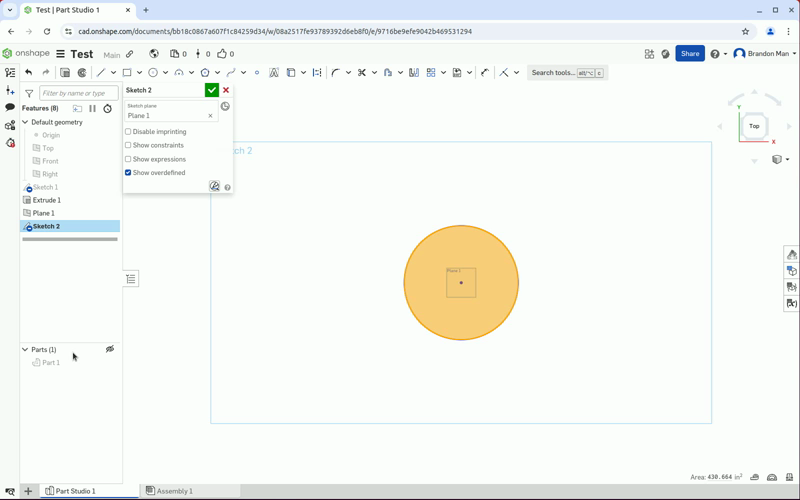
key(shift+e)
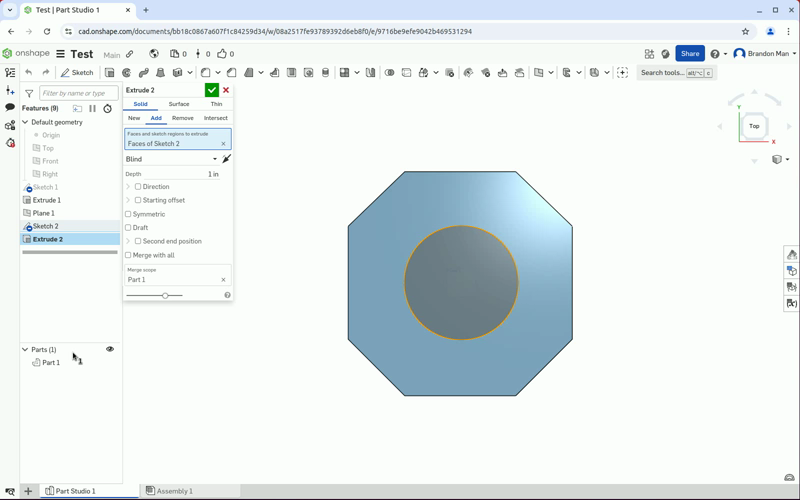
mouse_move(143, 106)
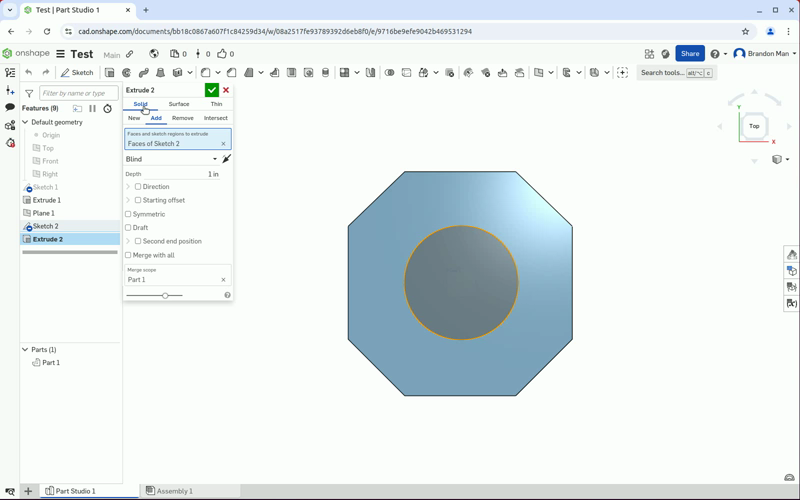
click(143, 106)
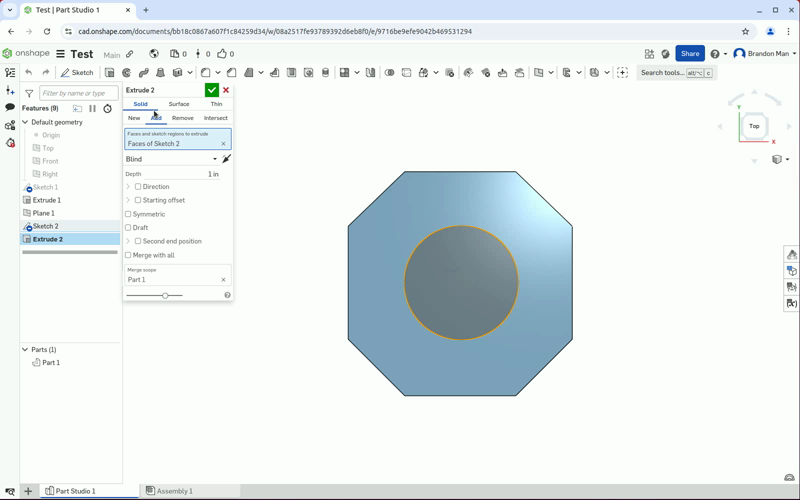
mouse_move(186, 120)
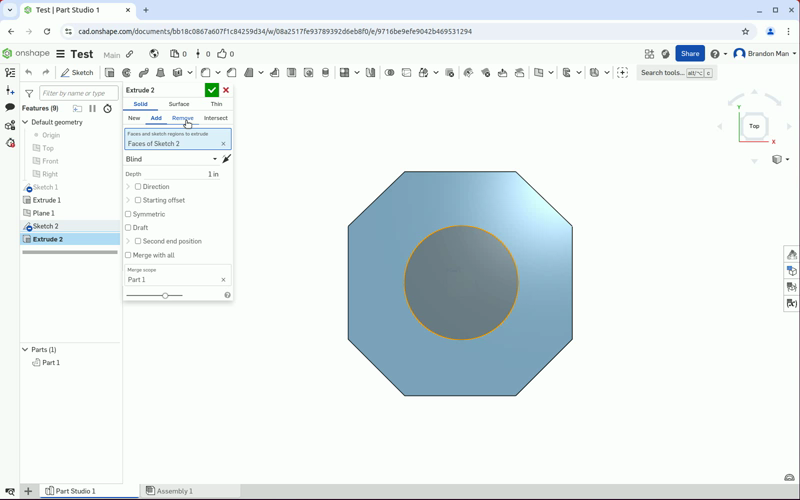
click(186, 120)
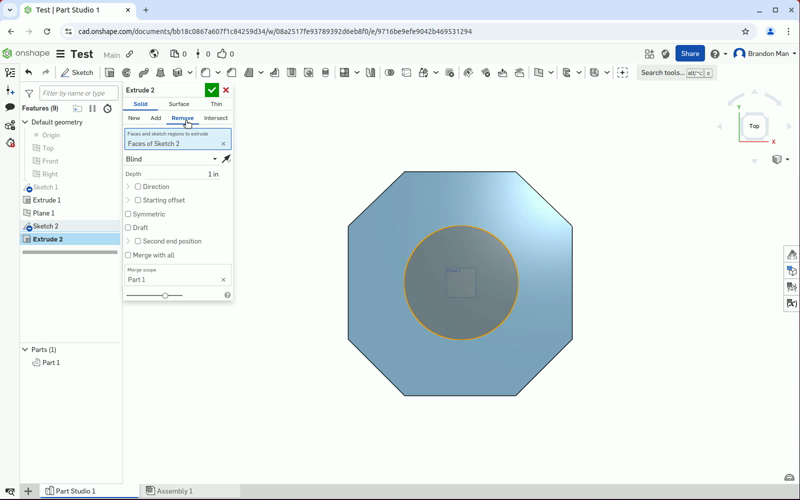
key(tab, 4)
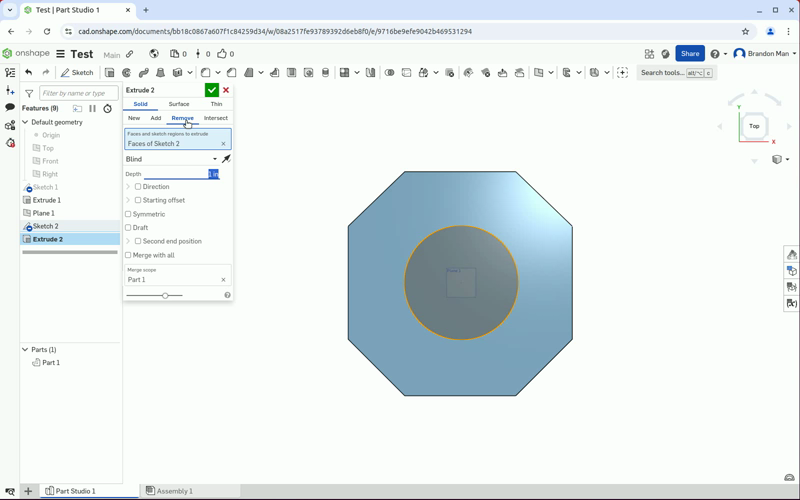
text(11.554)
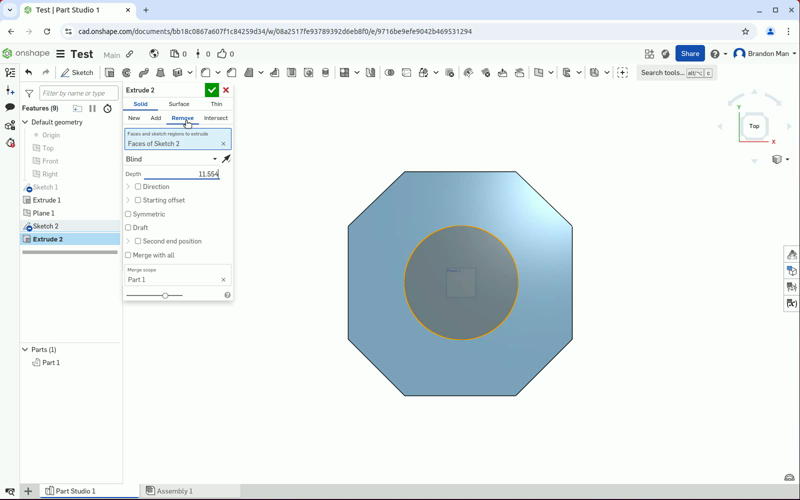
key(tab, 6)
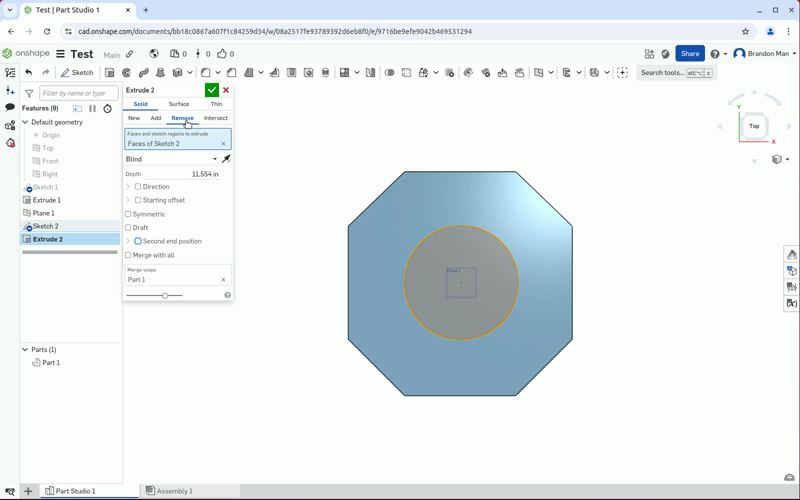
key(space)
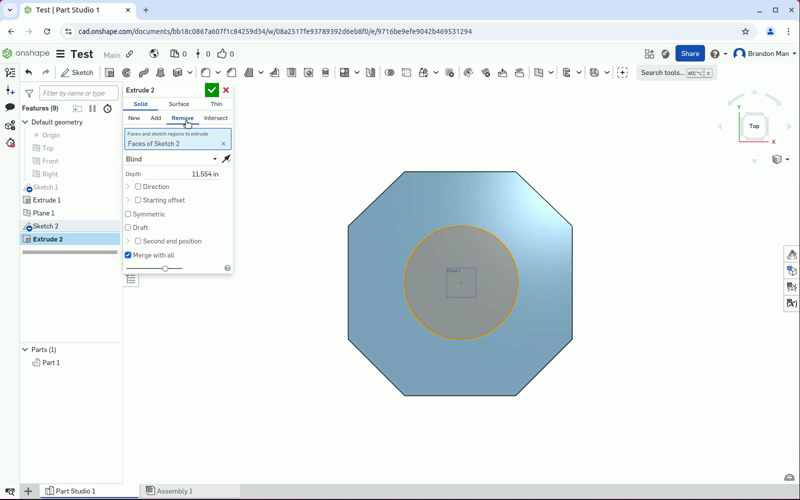
key(enter)
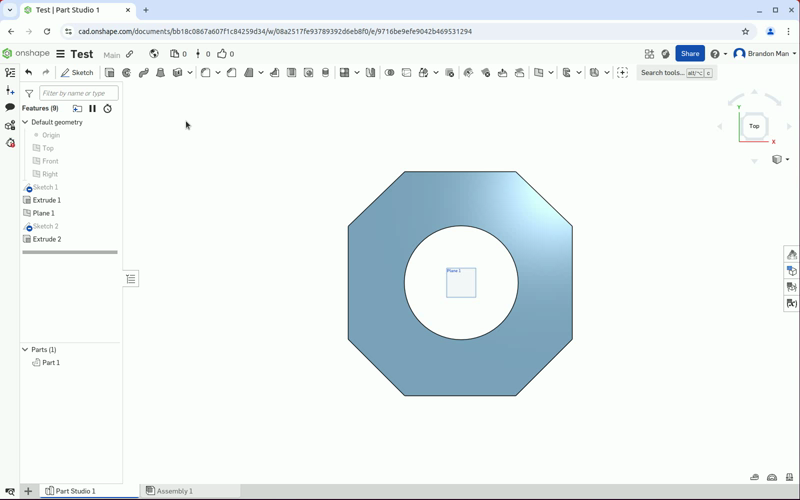
key(shift+h)
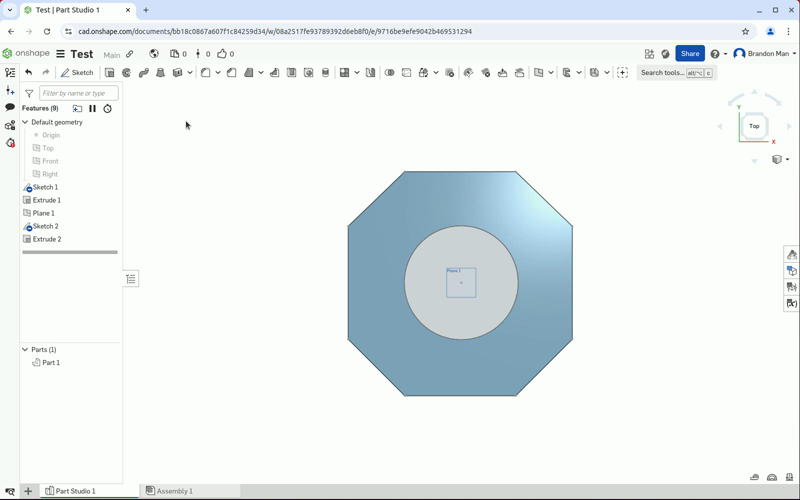
key(shift+h)
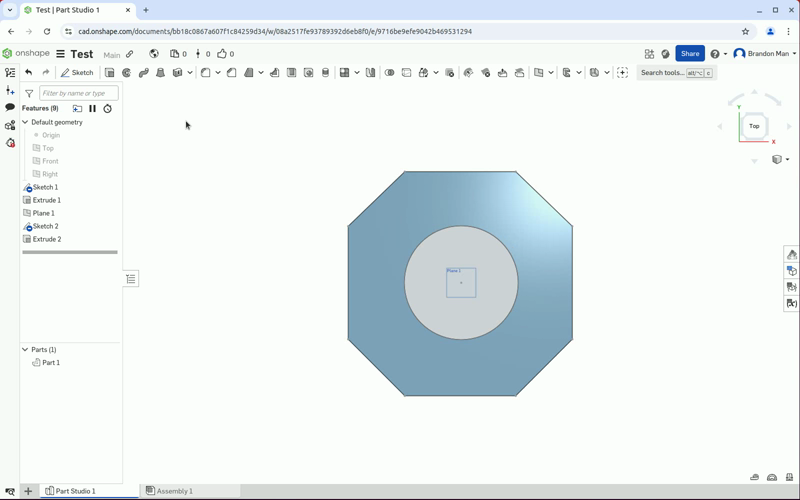
key(shift+7)
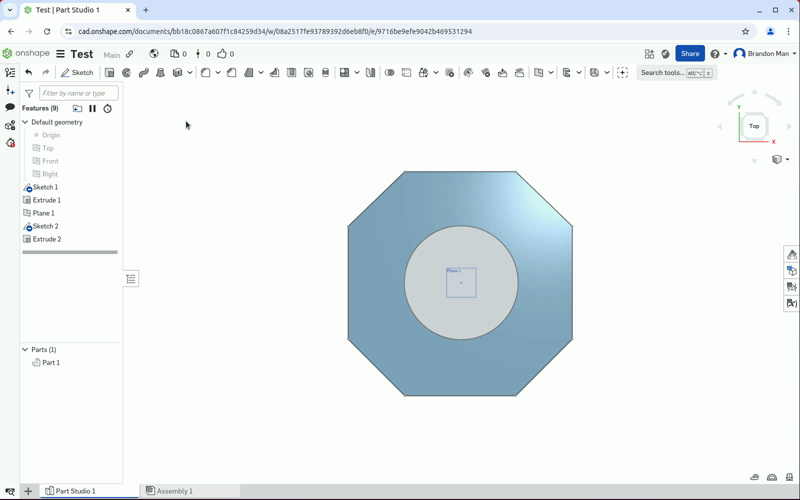
key(up, 3)
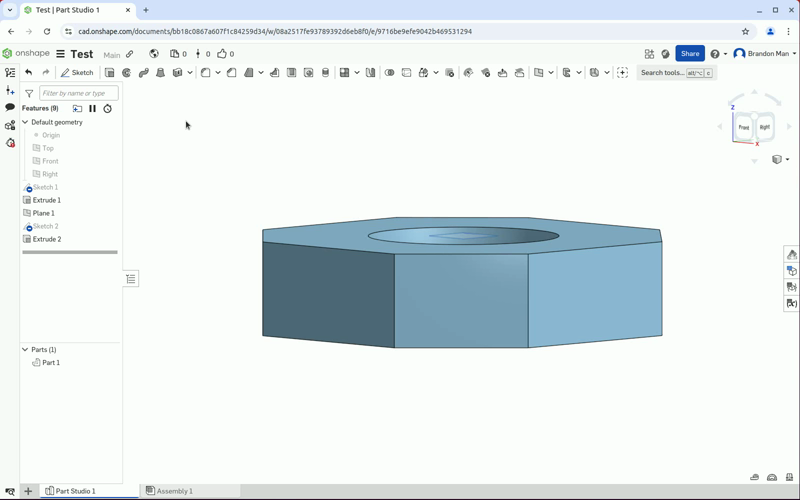
key(left, 3)
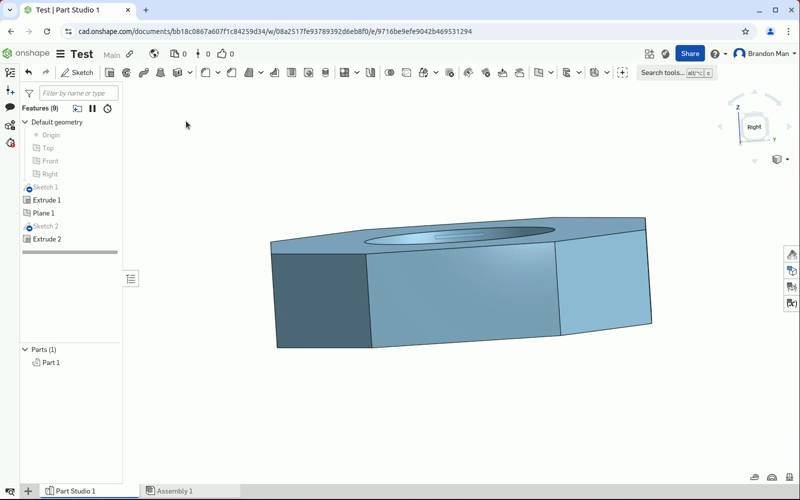
key(right, 3)
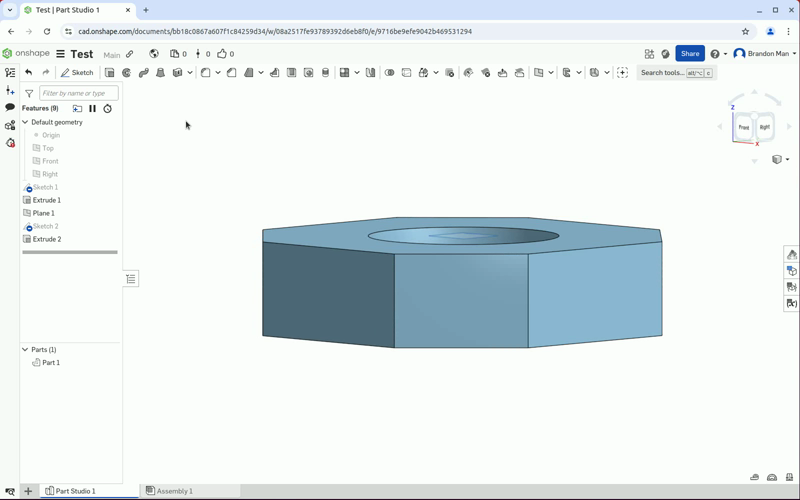
key(down, 3)
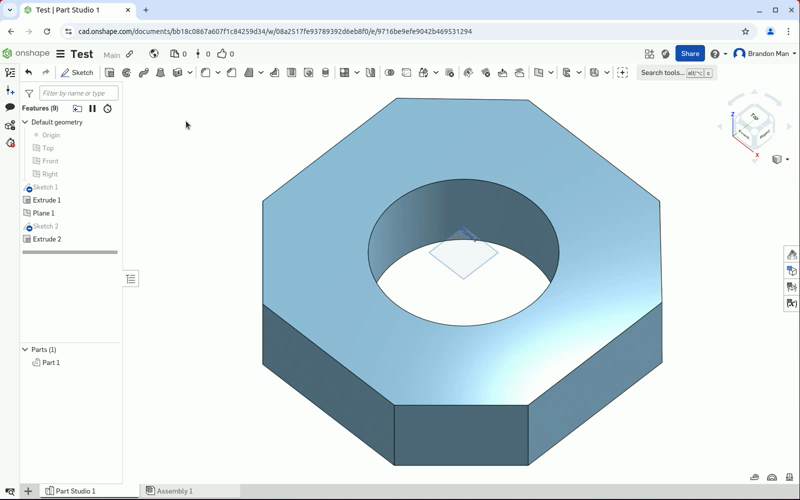
mouse_move(73, 189)
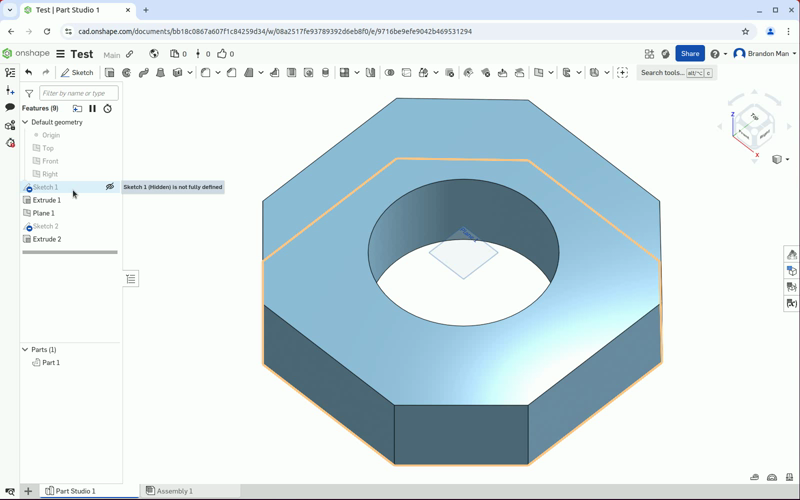
click(73, 189)